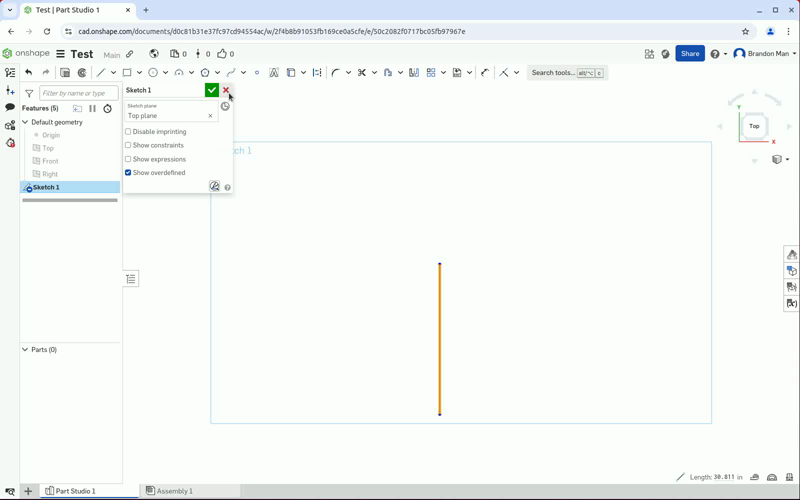
key(shift+h)
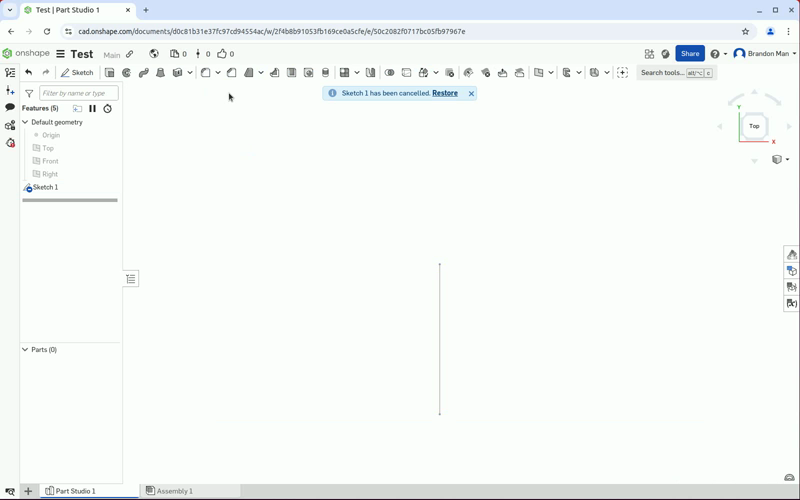
key(shift+s)
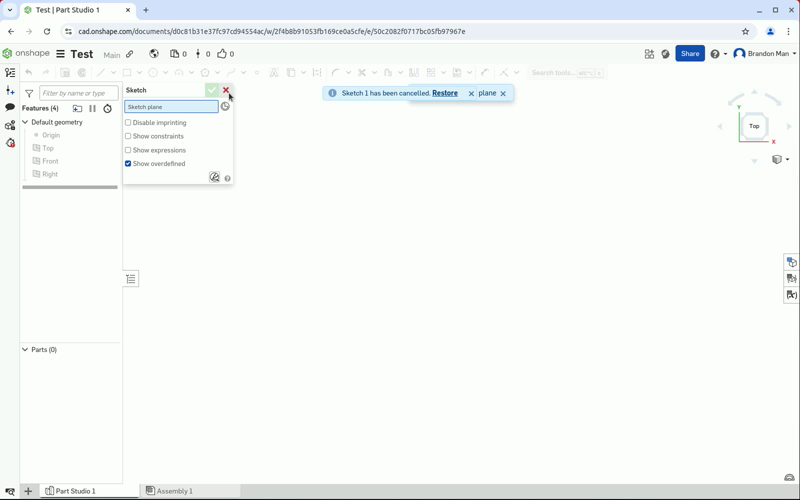
mouse_move(73, 150)
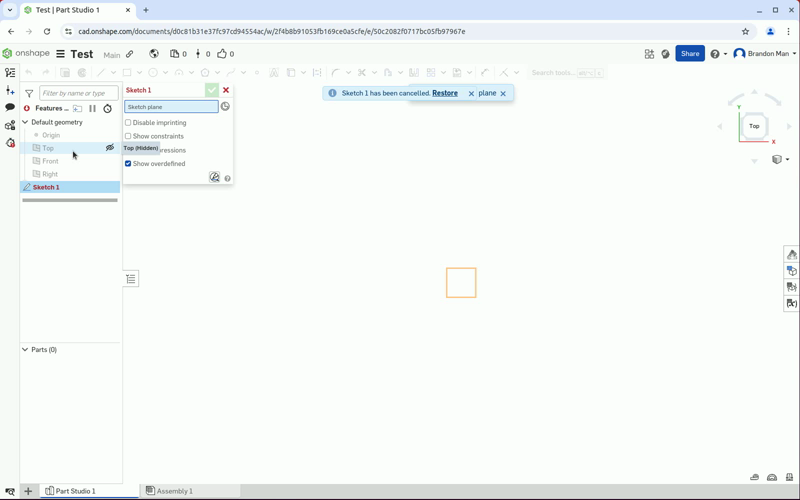
click(73, 150)
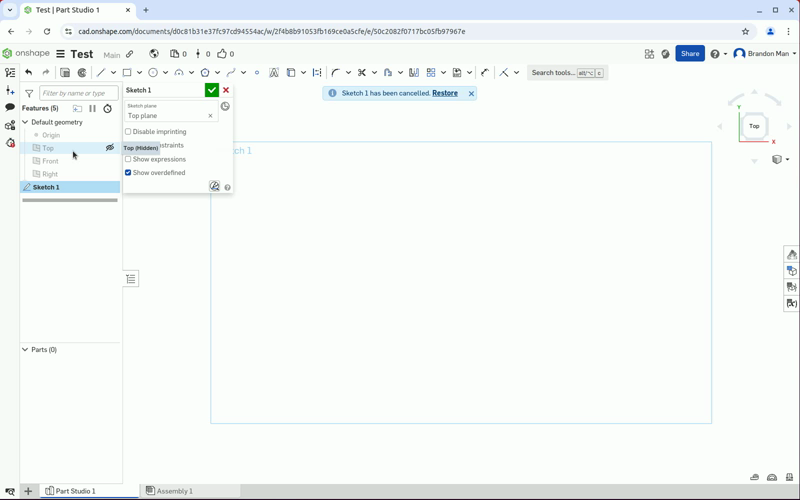
mouse_move(73, 352)
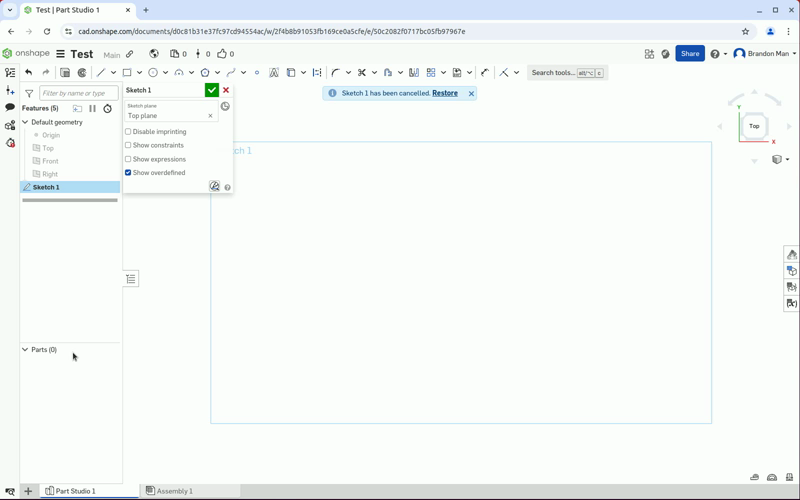
key(y)
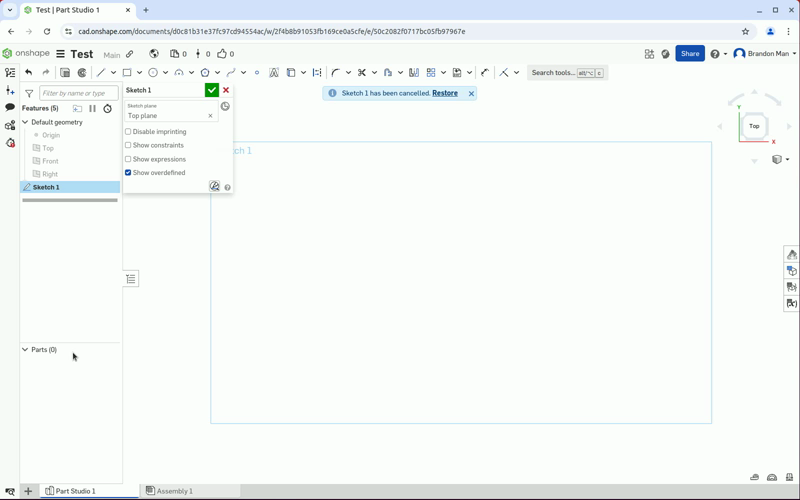
key(l)
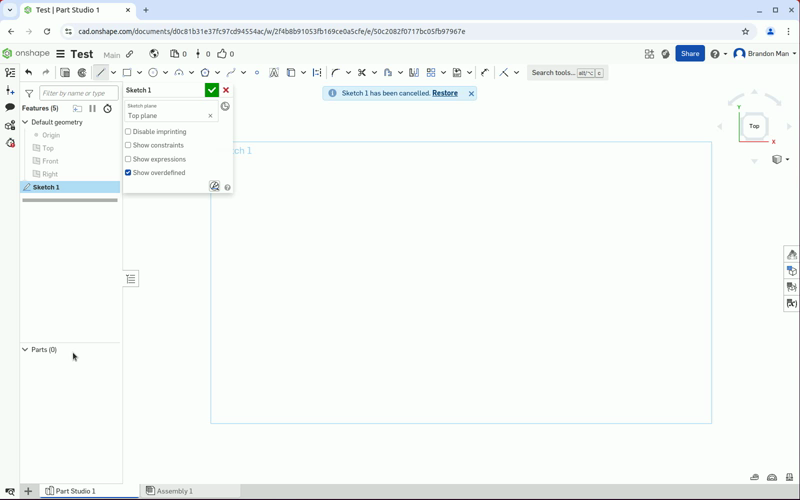
key_down(shift)
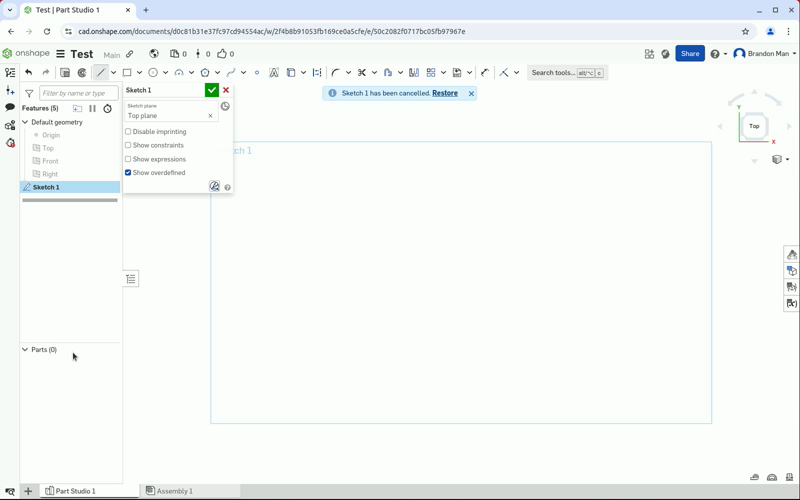
mouse_move(443, 300)
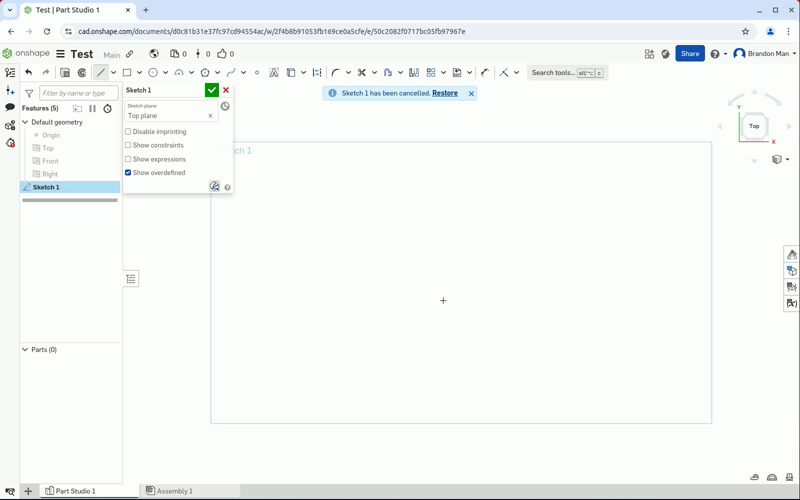
click(443, 300)
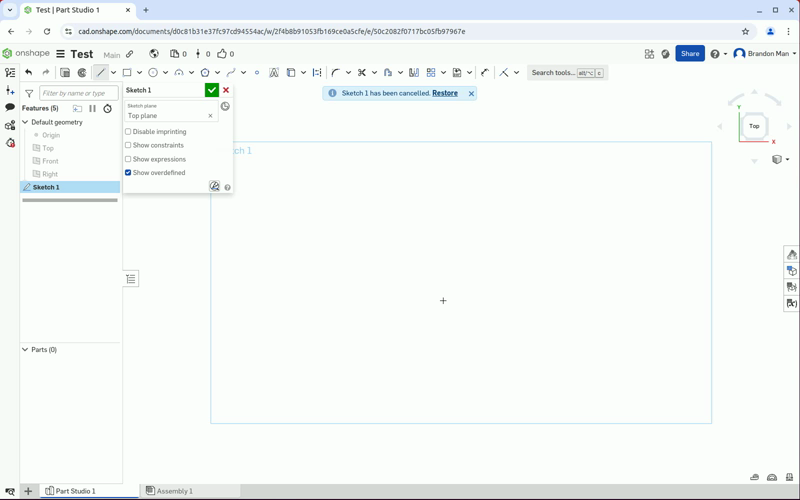
key_up(shift)
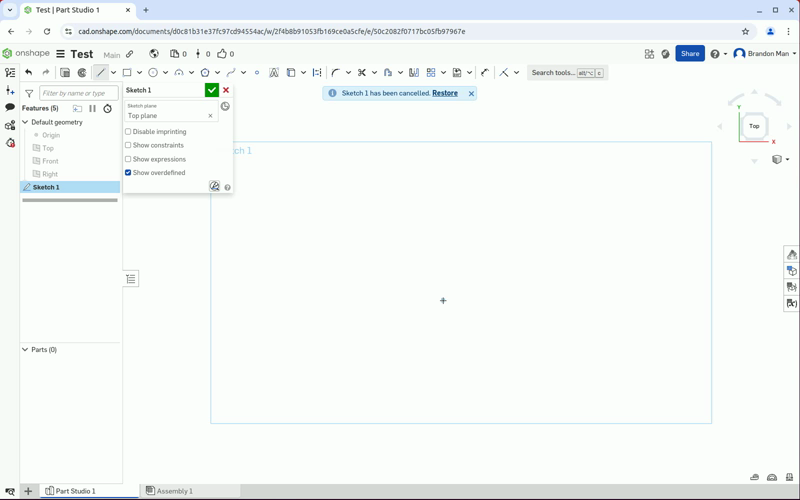
key_down(shift)
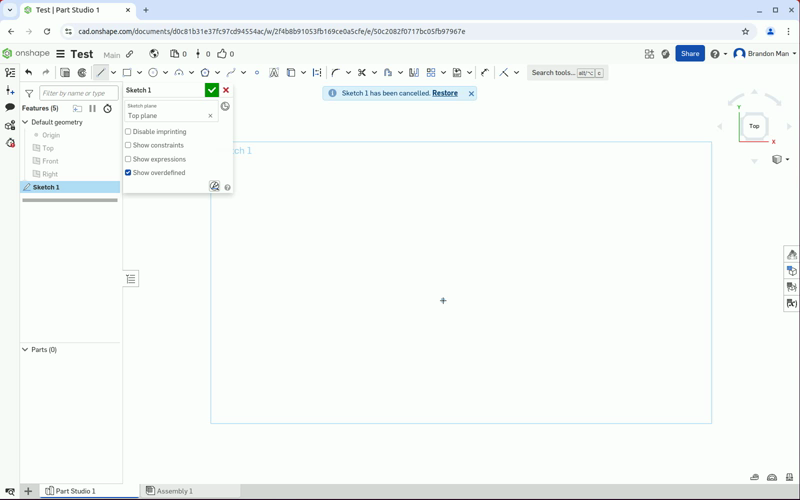
mouse_move(473, 300)
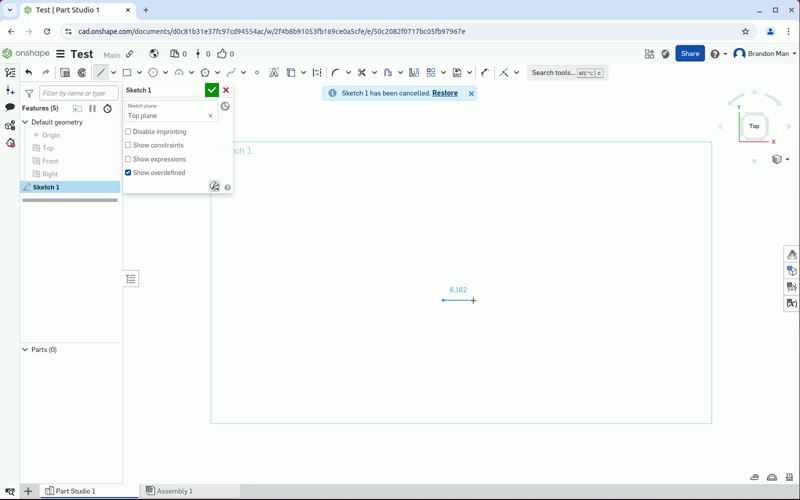
mouse_move(480, 300)
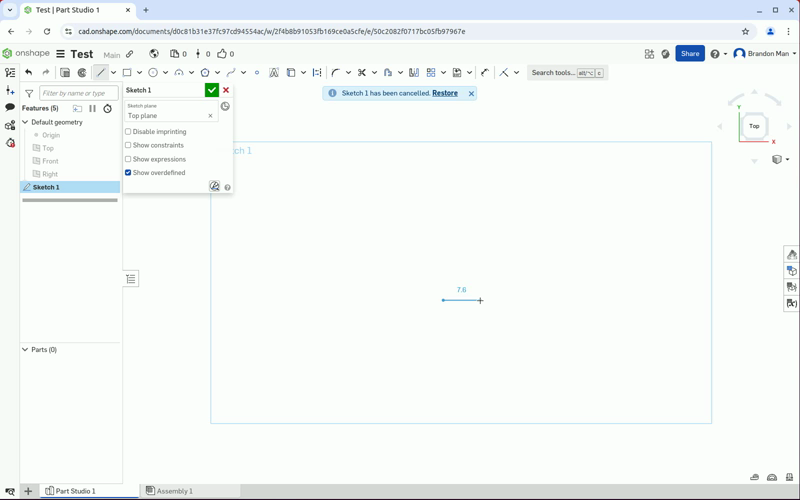
click(480, 300)
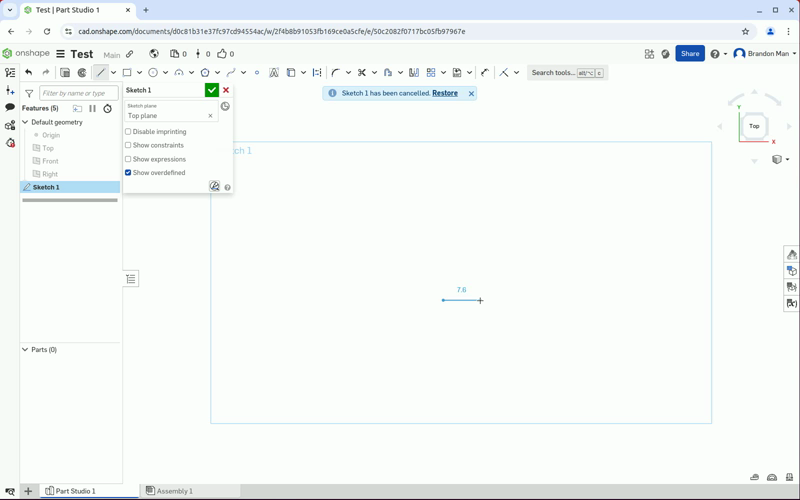
key_up(shift)
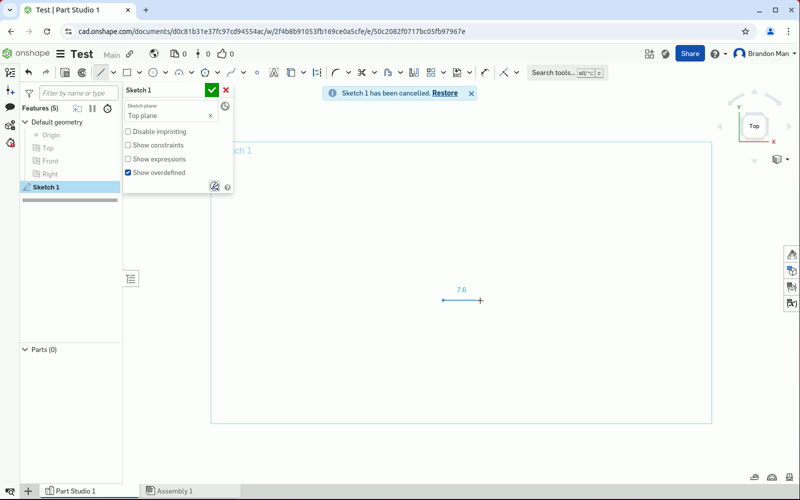
key_down(shift)
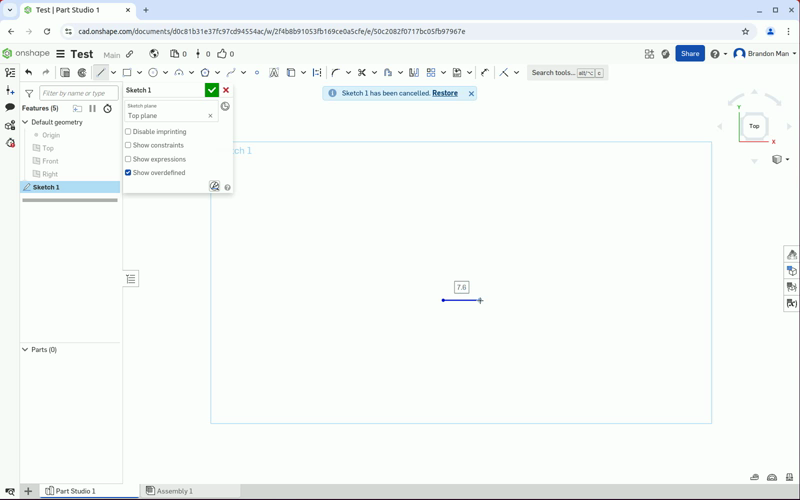
mouse_move(510, 300)
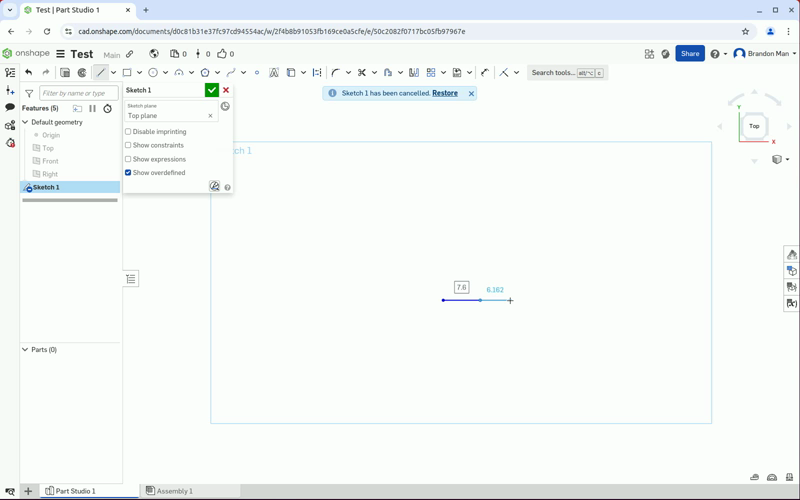
mouse_move(480, 263)
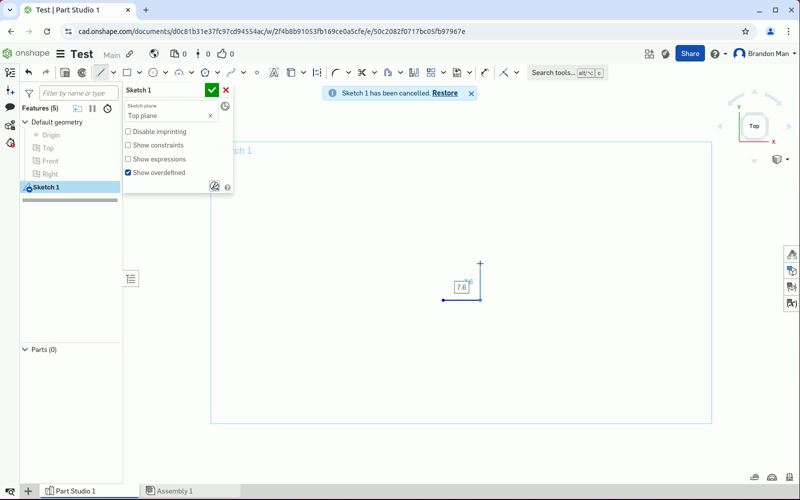
click(480, 263)
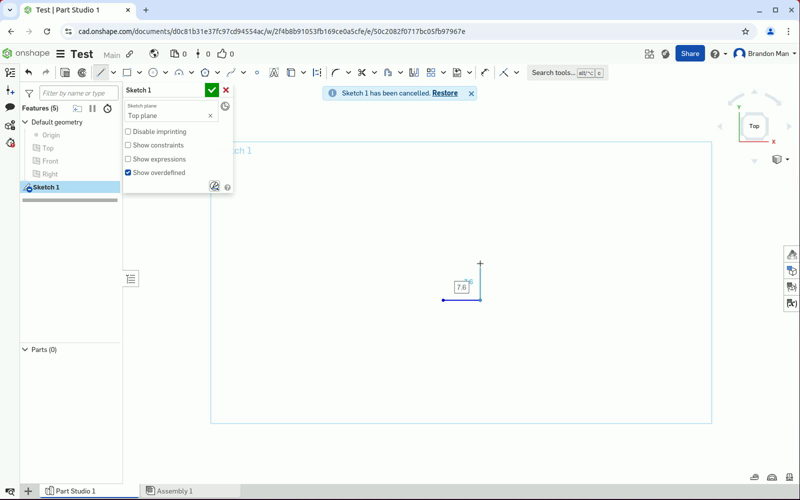
key_up(shift)
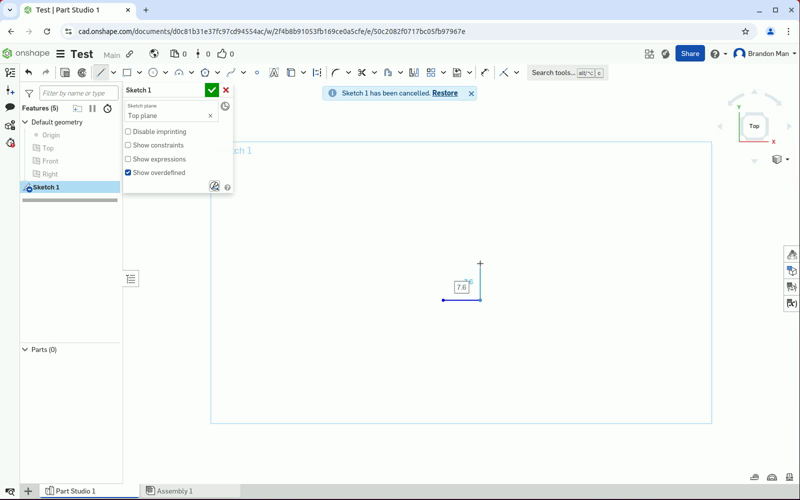
key_down(shift)
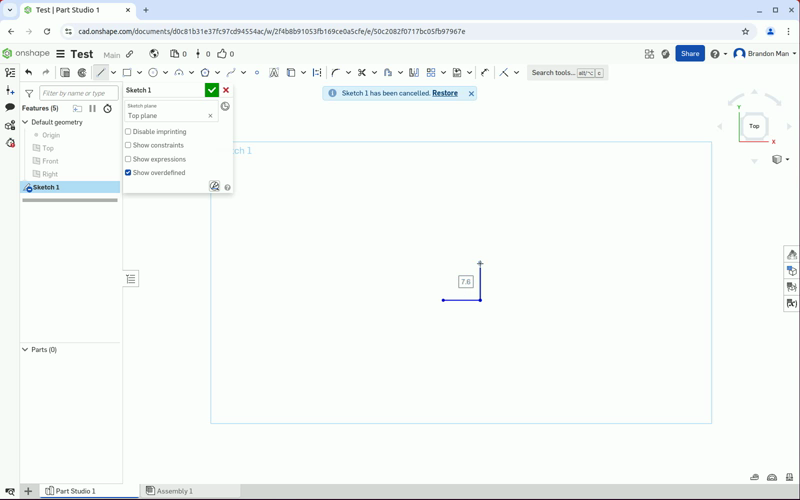
mouse_move(510, 263)
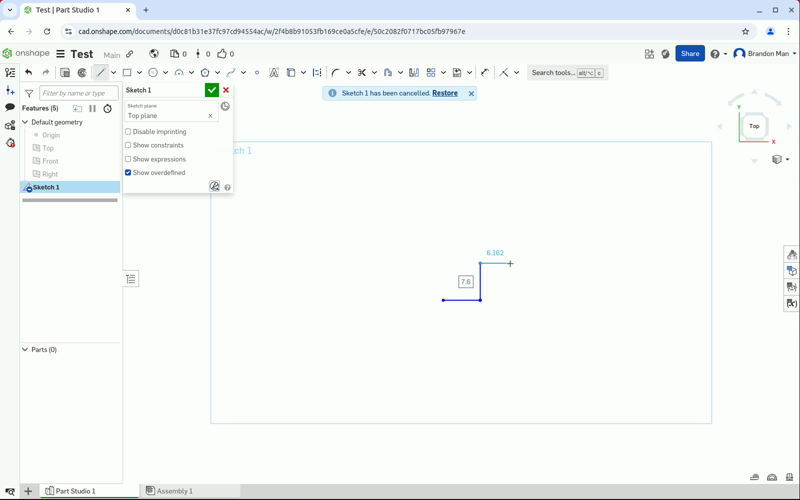
mouse_move(443, 263)
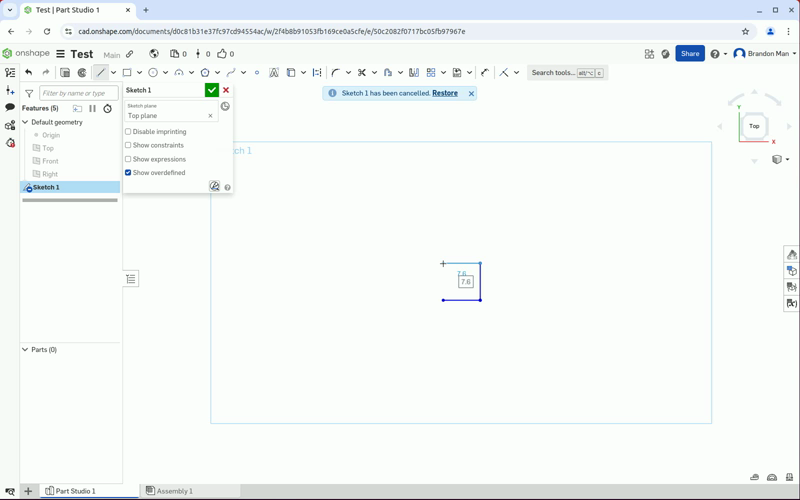
click(443, 263)
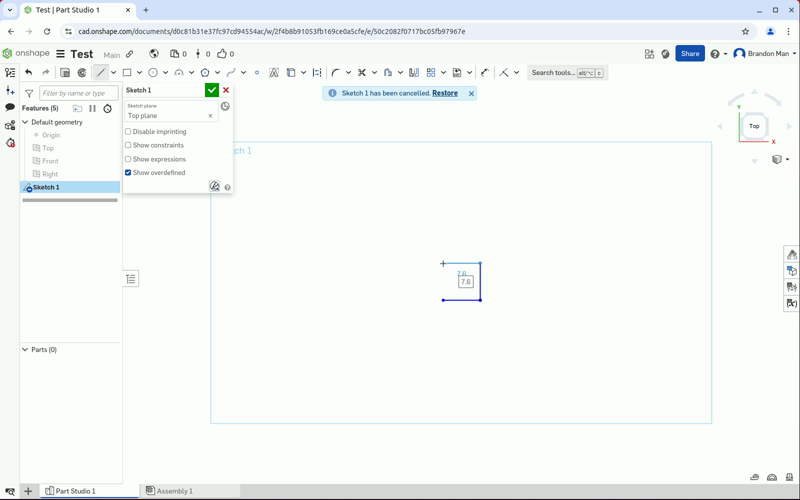
key_up(shift)
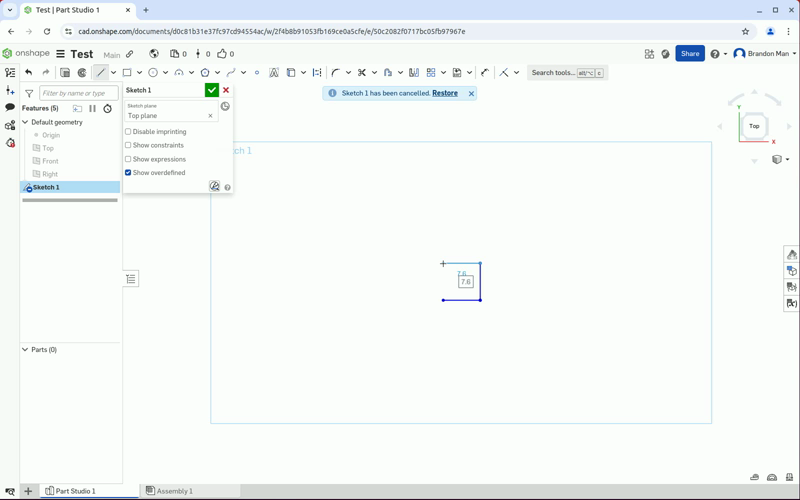
mouse_move(473, 263)
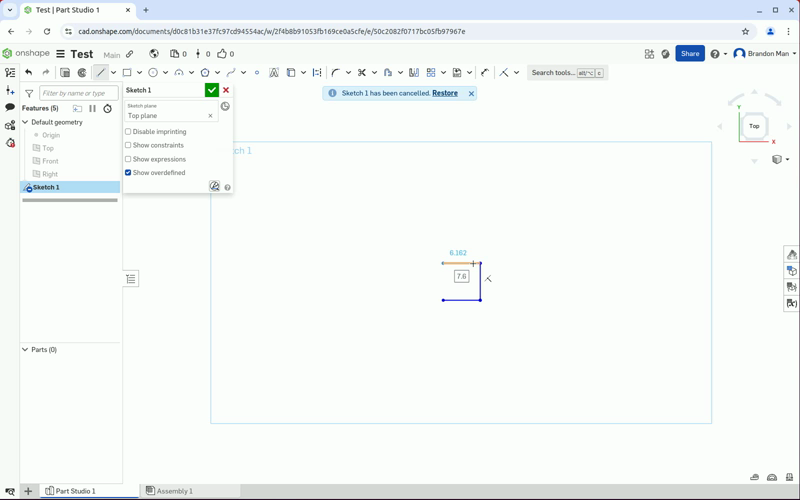
key_down(shift)
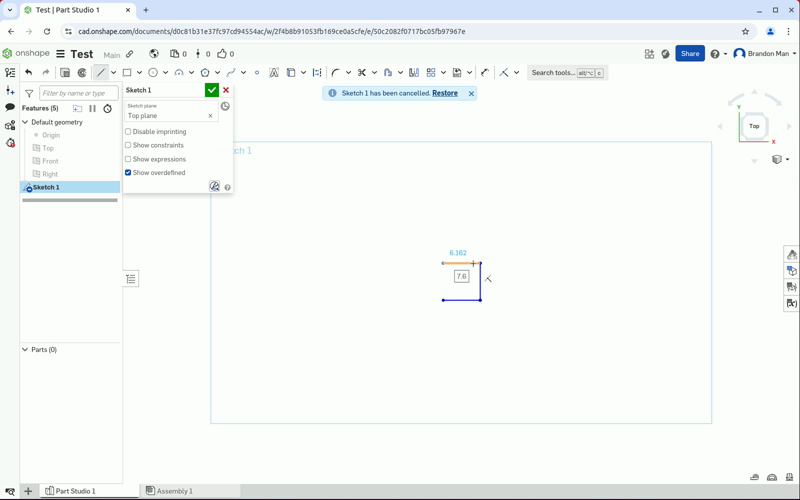
mouse_move(443, 300)
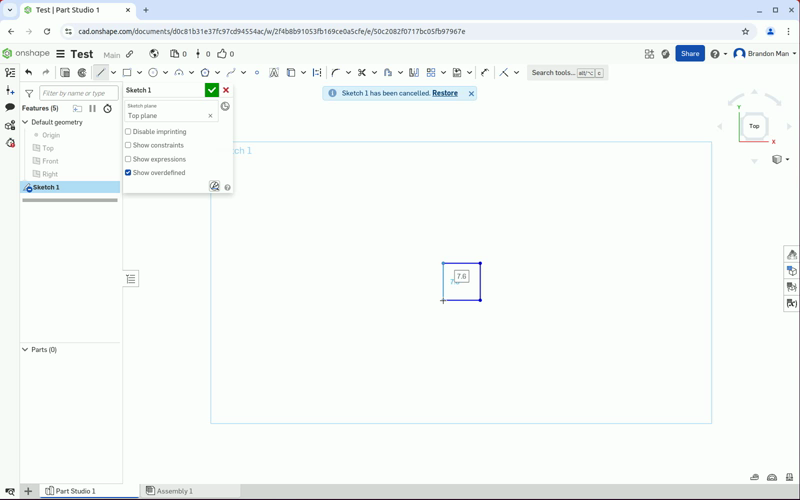
key_up(shift)
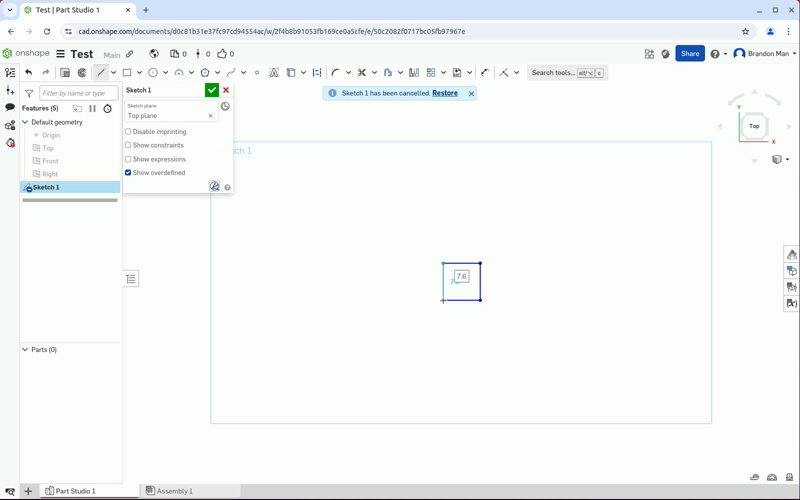
click(443, 300)
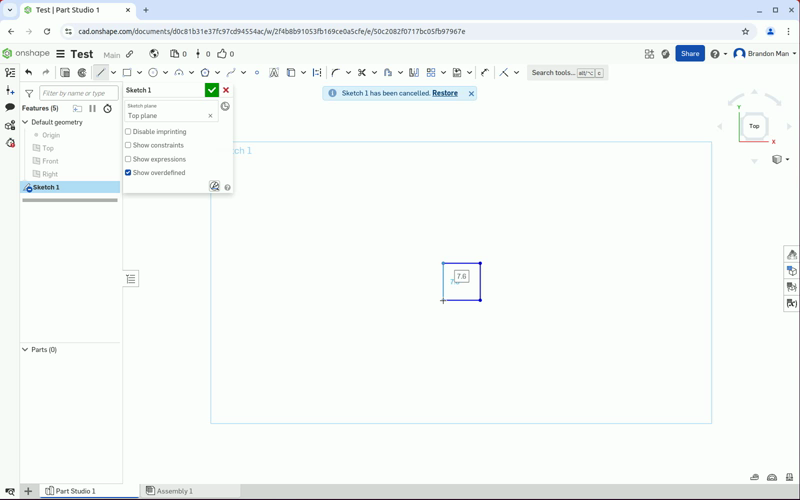
key(esc)
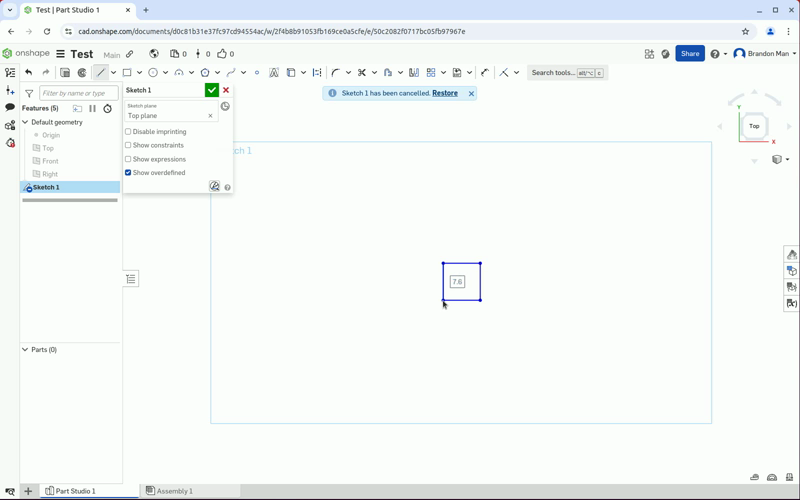
key(l)
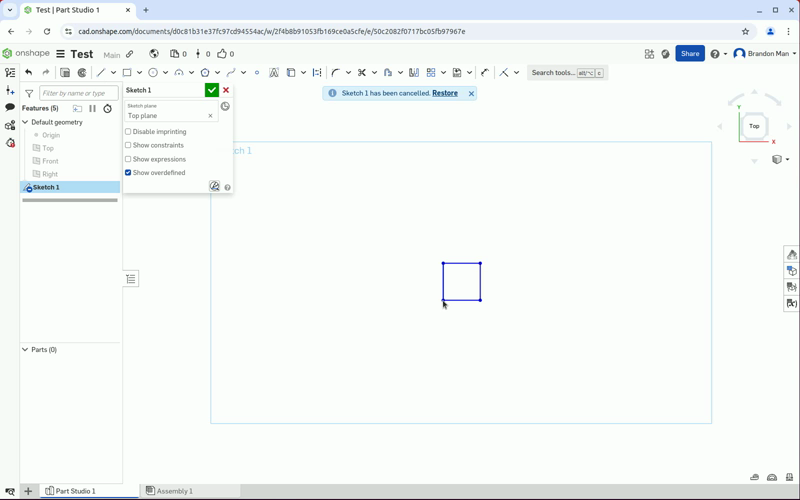
key_down(shift)
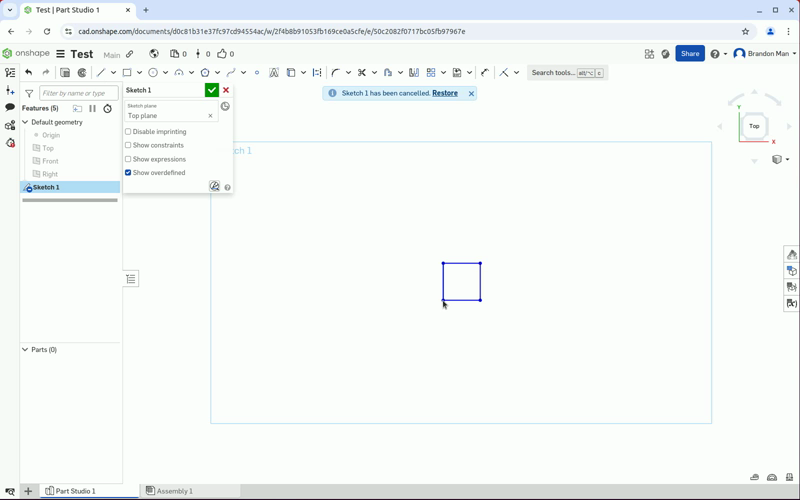
mouse_move(446, 297)
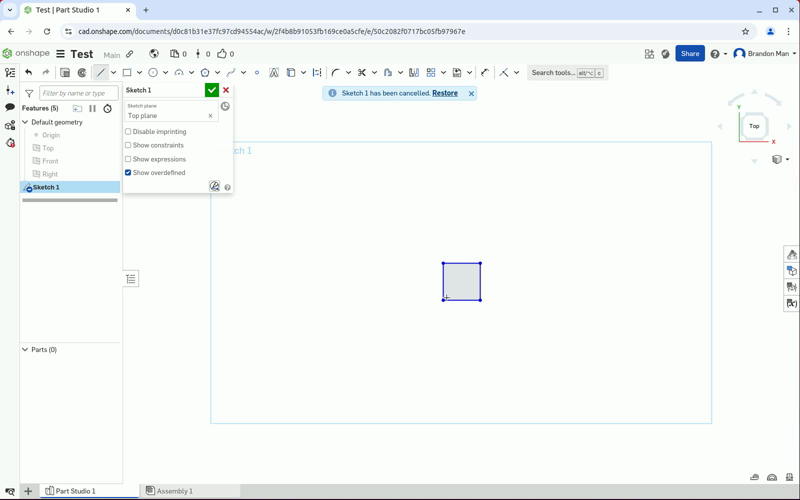
click(446, 297)
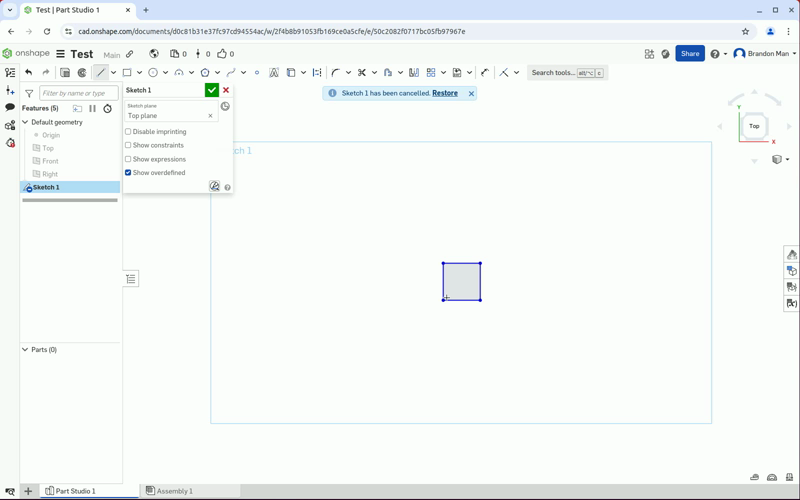
key_up(shift)
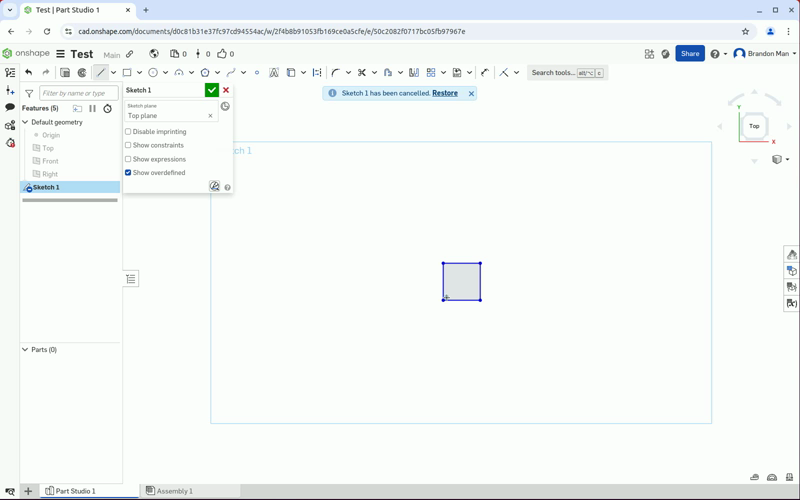
key_down(shift)
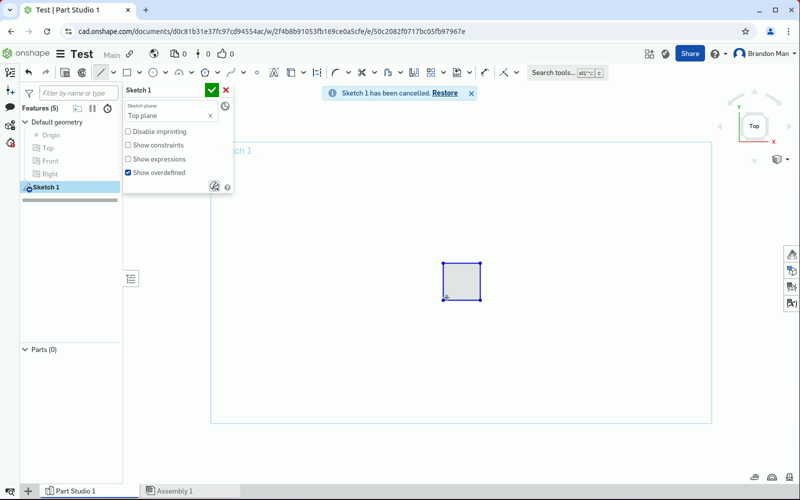
mouse_move(476, 297)
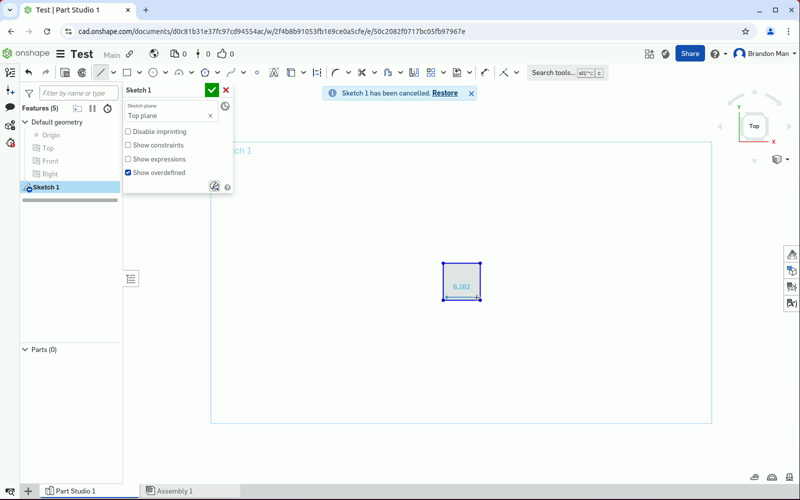
mouse_move(476, 297)
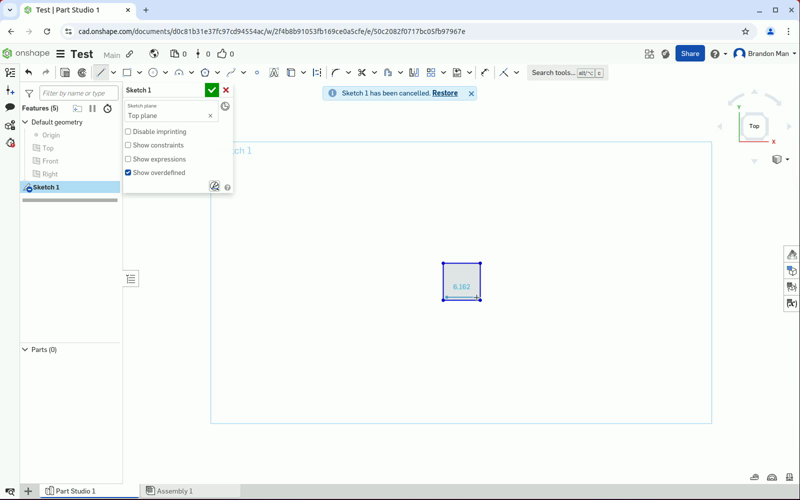
click(476, 297)
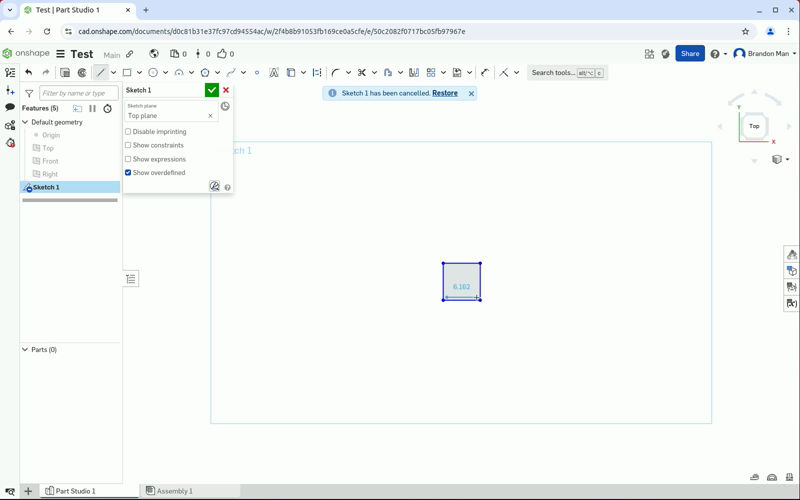
key_up(shift)
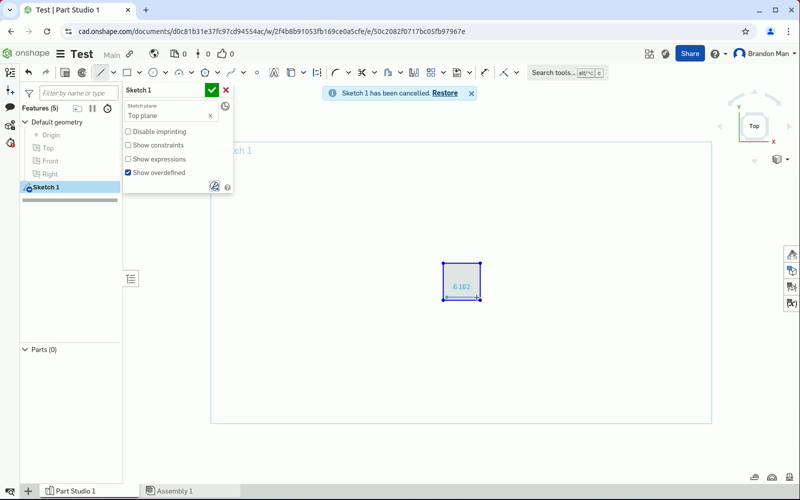
key_down(shift)
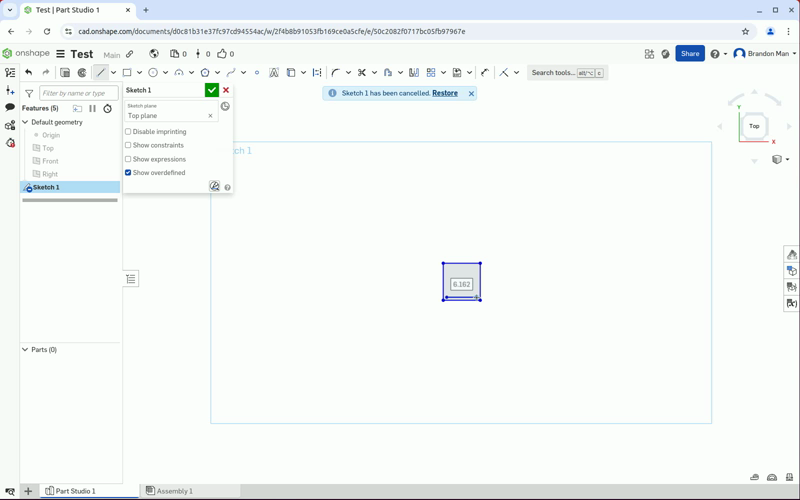
mouse_move(506, 297)
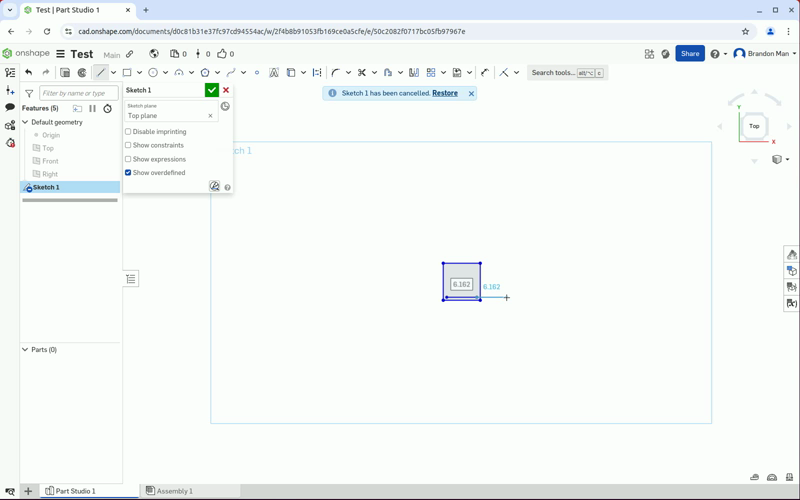
mouse_move(476, 267)
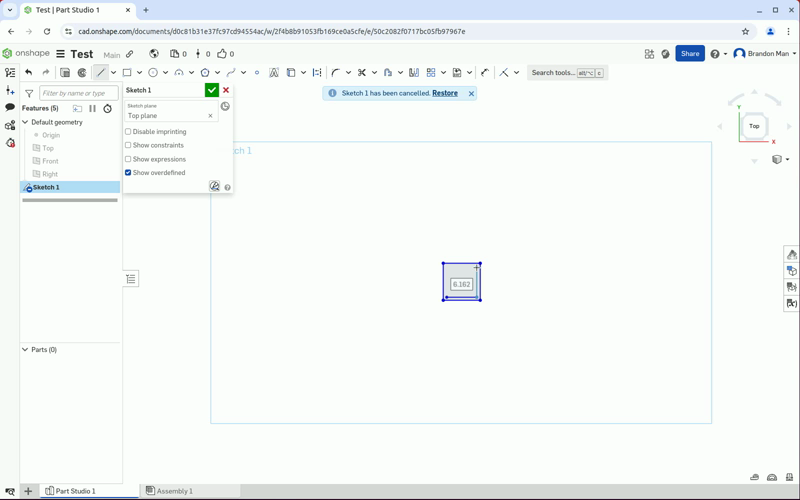
click(476, 267)
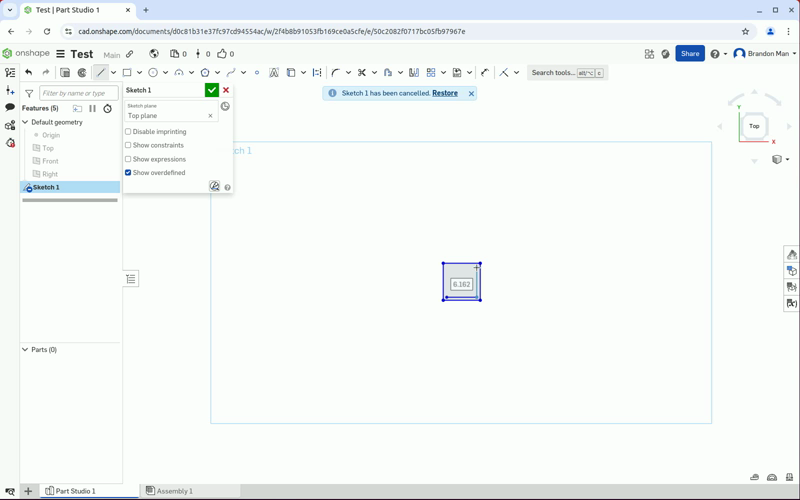
key_up(shift)
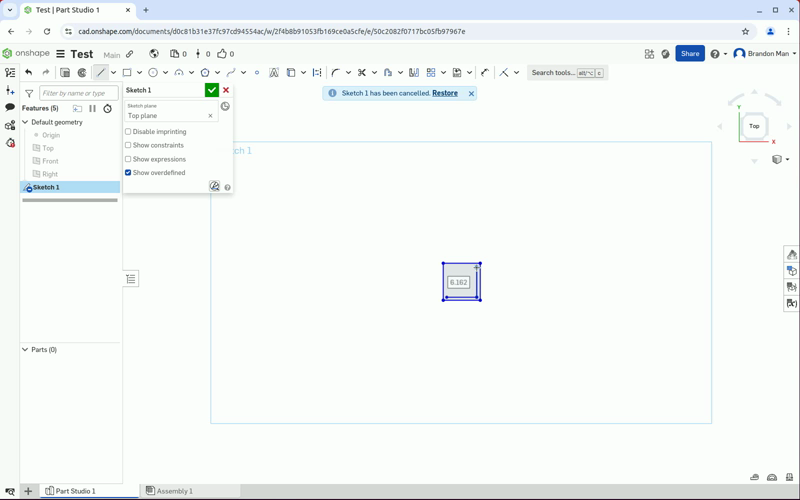
key_down(shift)
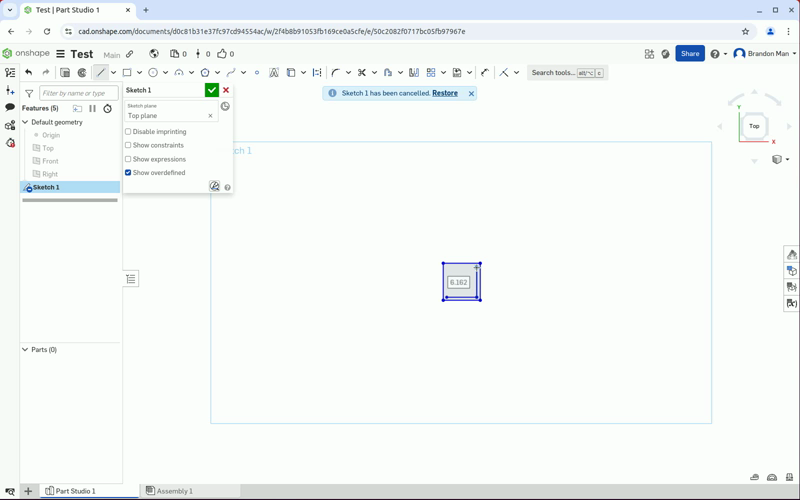
mouse_move(506, 267)
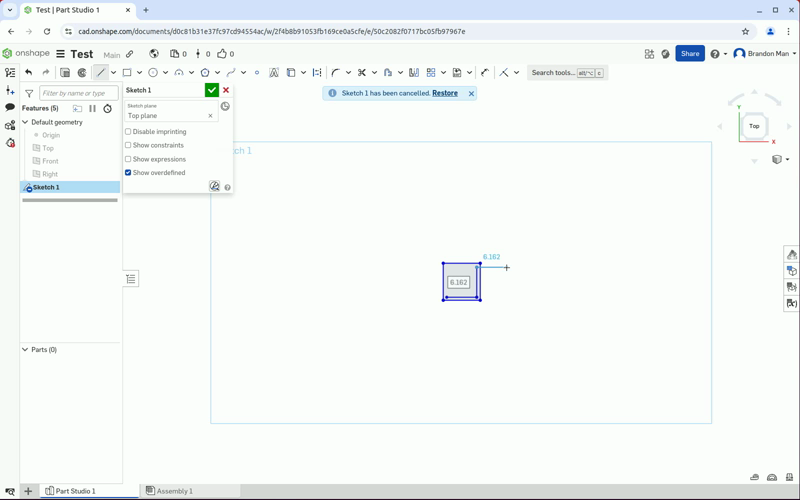
mouse_move(446, 267)
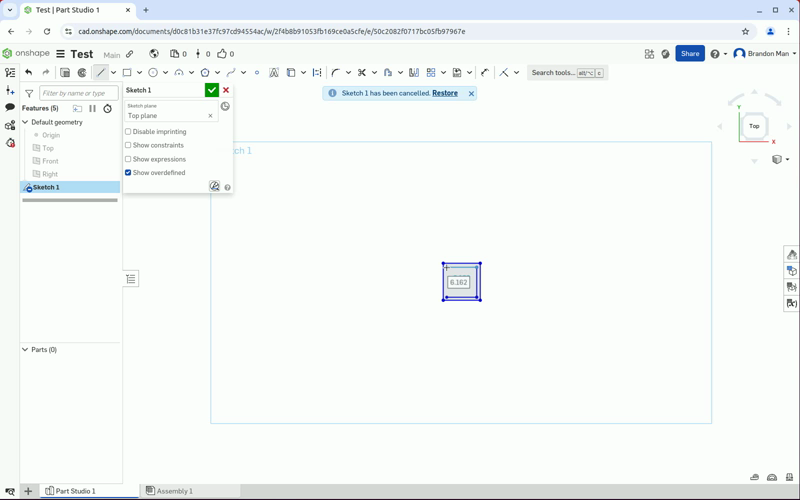
click(446, 267)
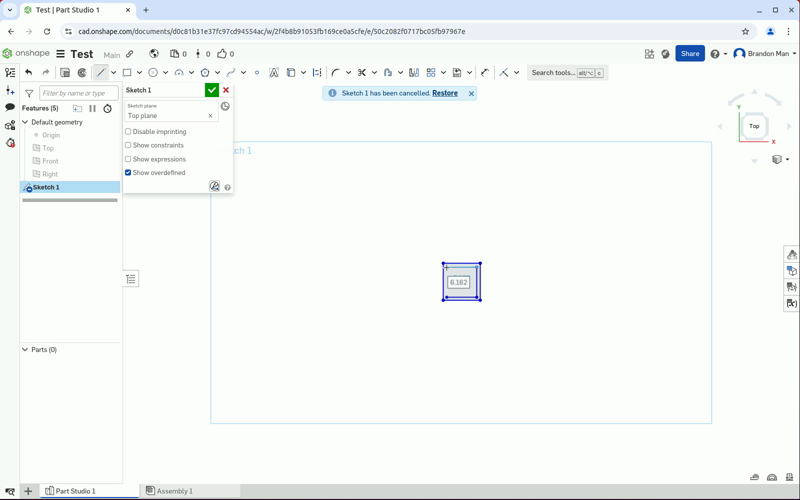
key_up(shift)
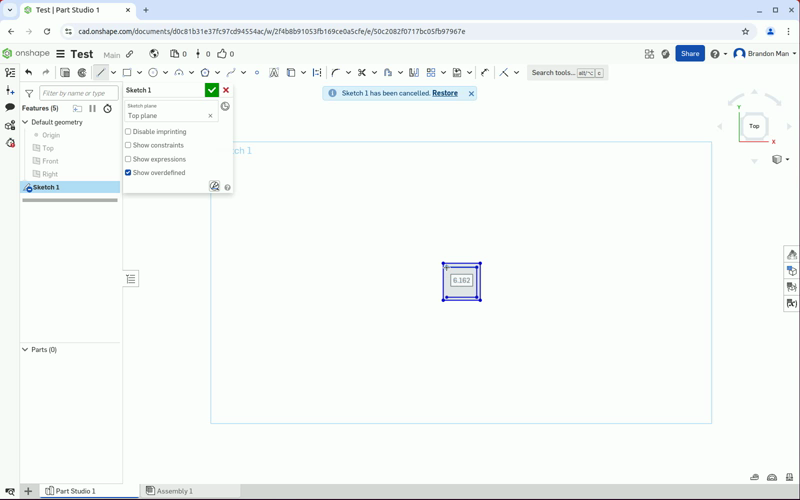
mouse_move(476, 267)
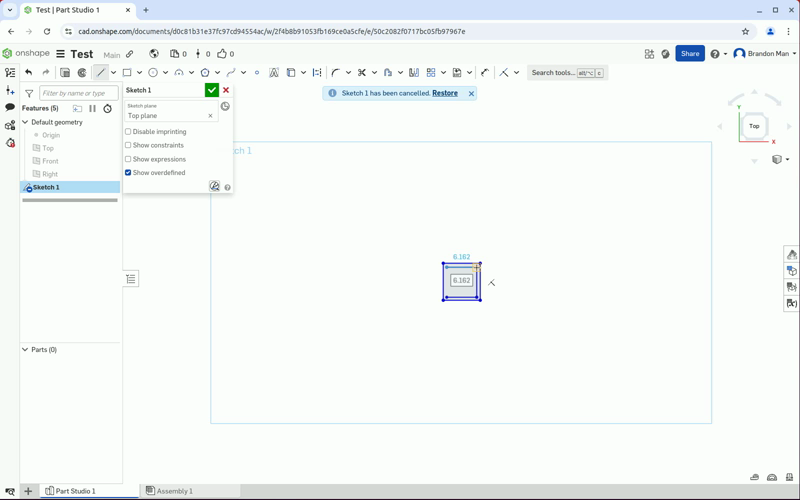
key_down(shift)
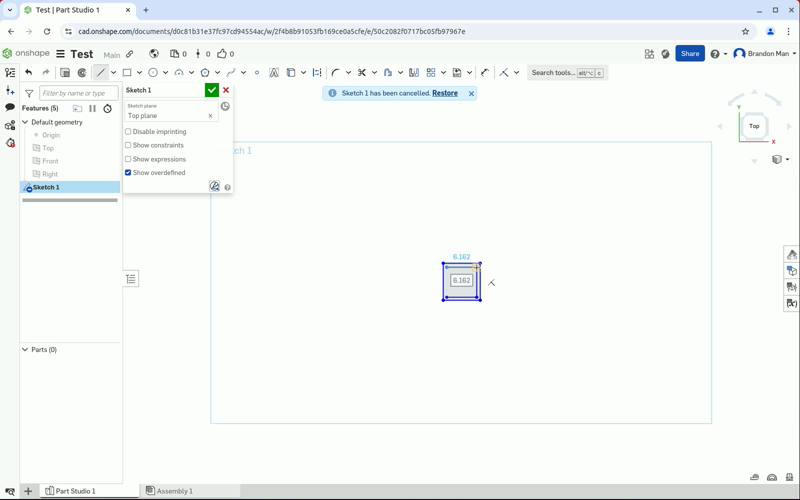
mouse_move(446, 297)
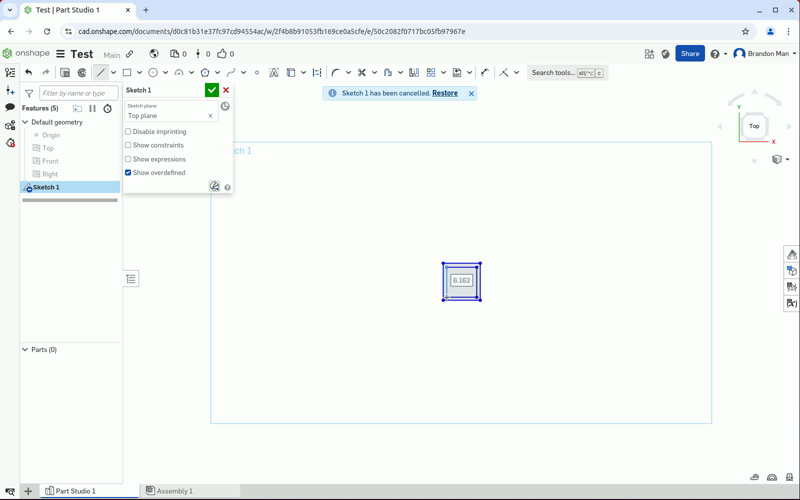
key_up(shift)
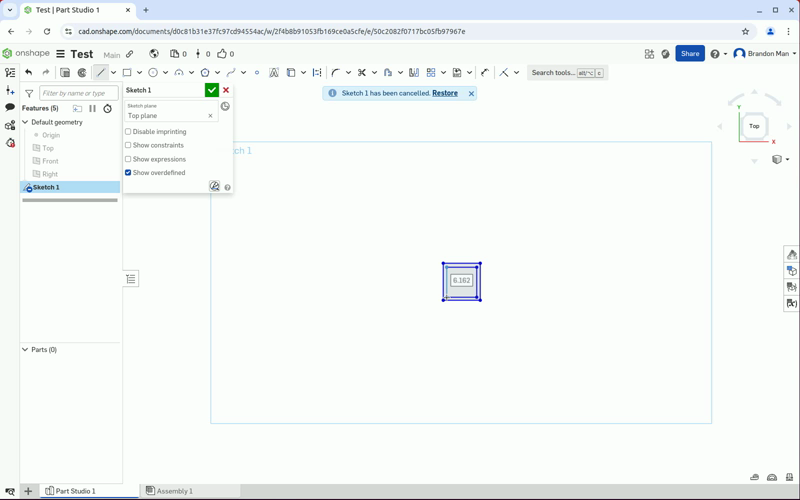
click(446, 297)
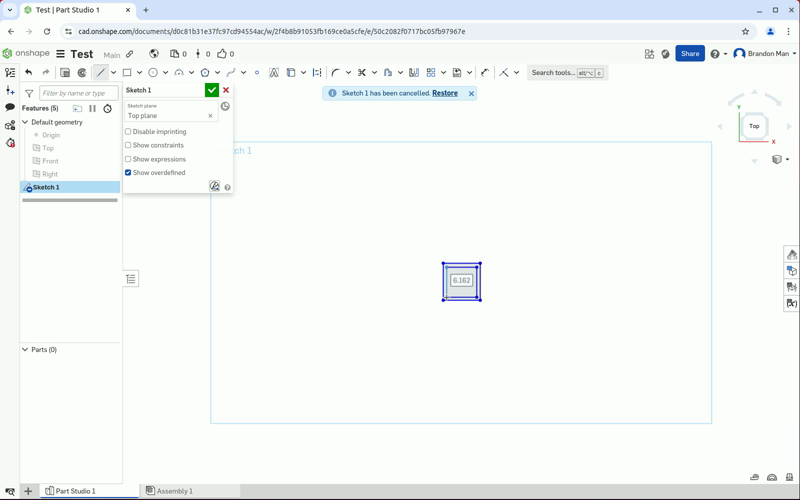
key(esc)
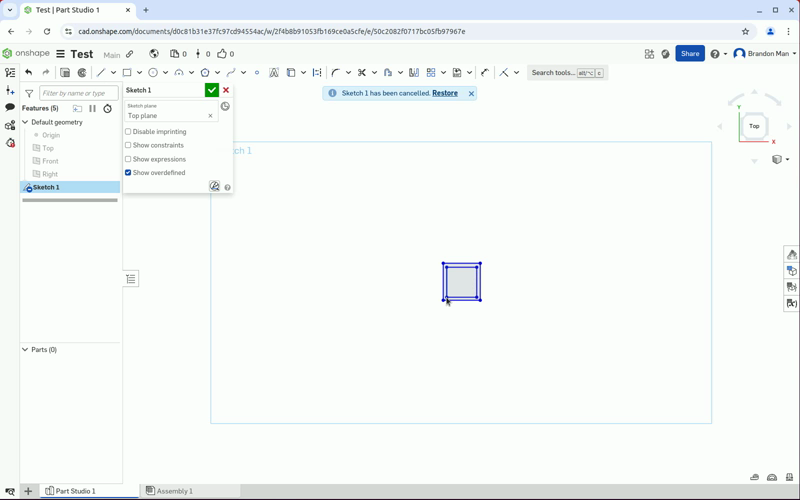
mouse_move(479, 292)
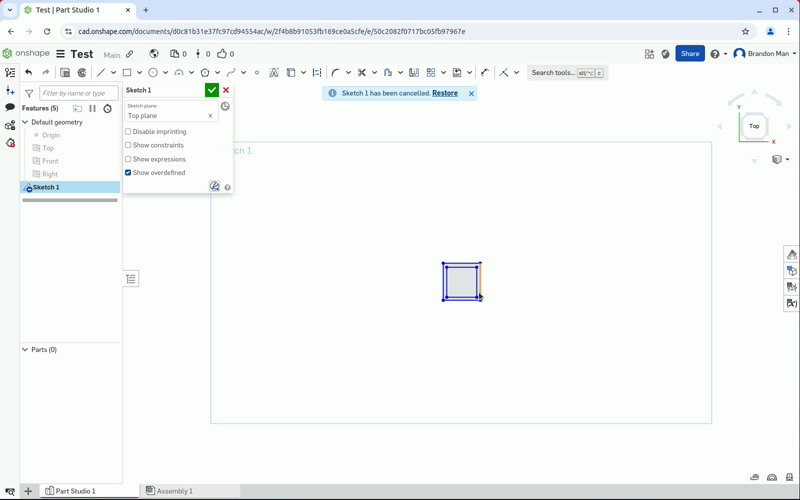
scroll(6)
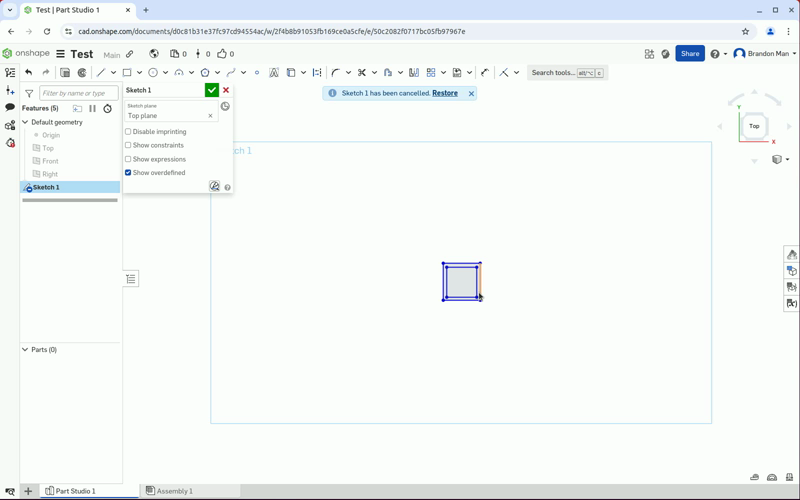
scroll(6)
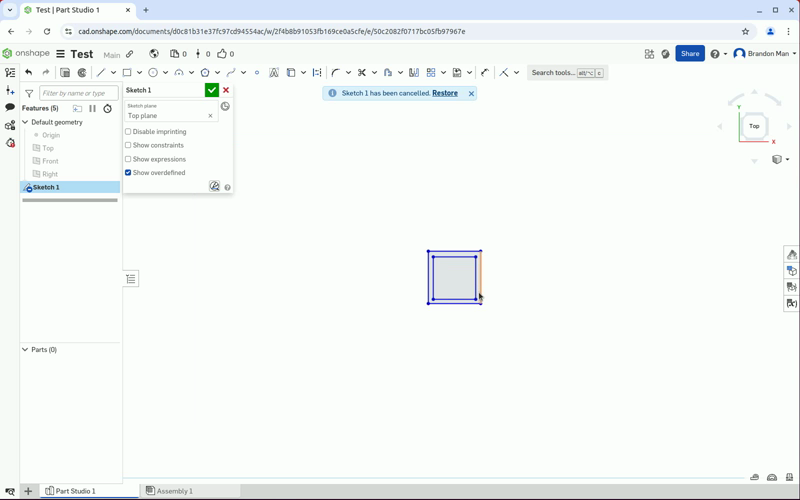
scroll(6)
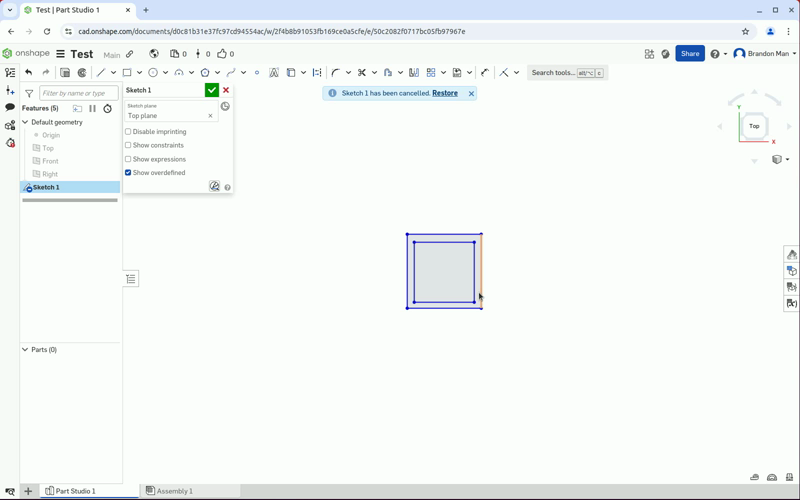
scroll(6)
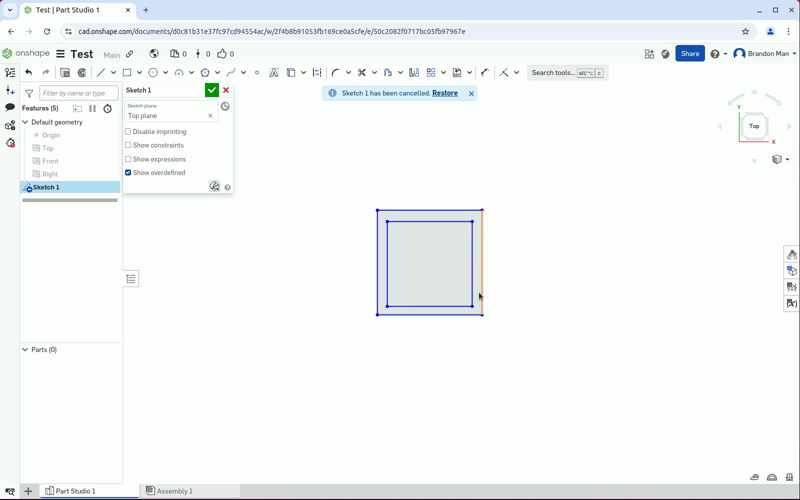
scroll(6)
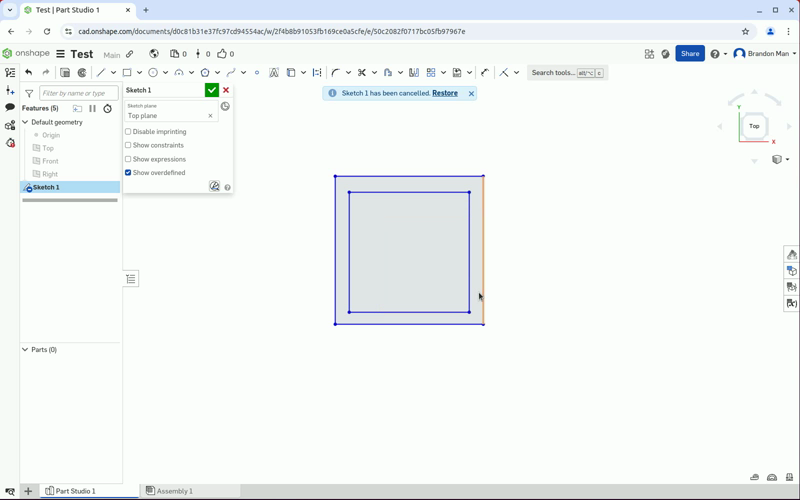
scroll(6)
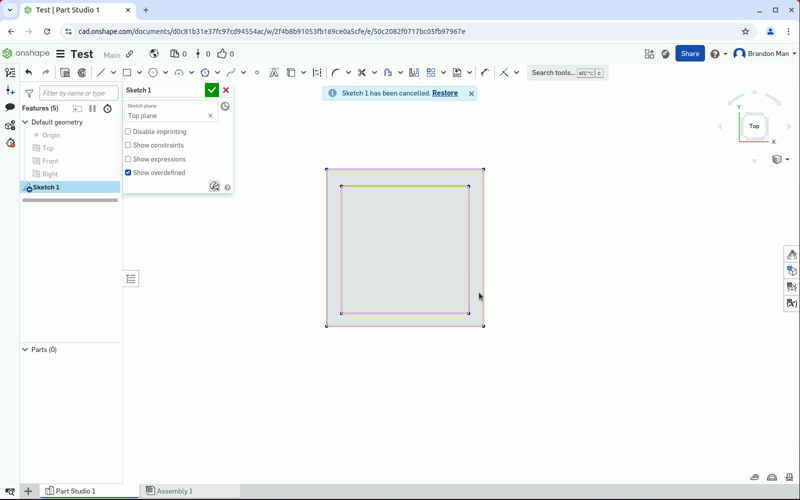
scroll(6)
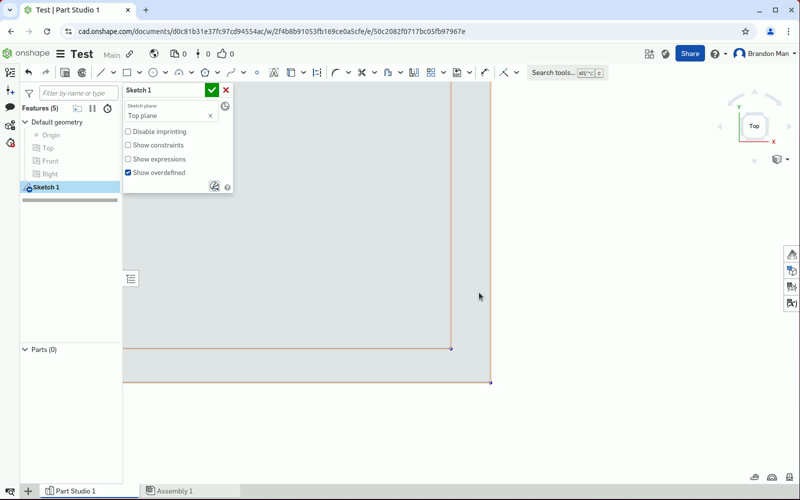
click(479, 292)
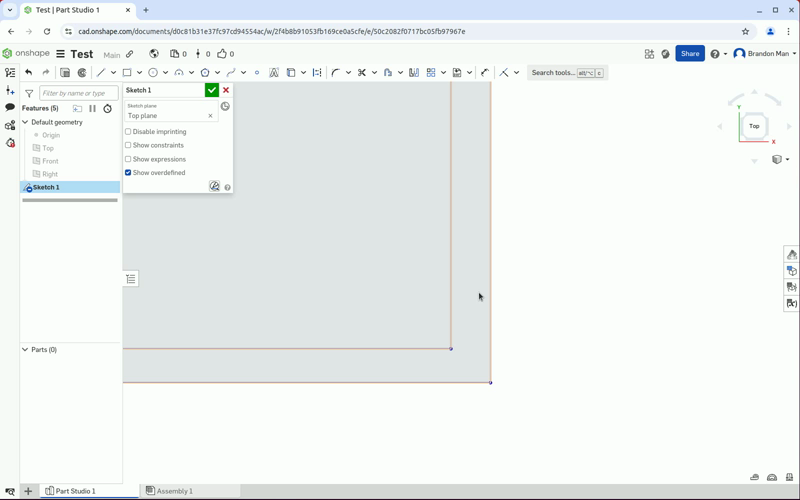
scroll(-6)
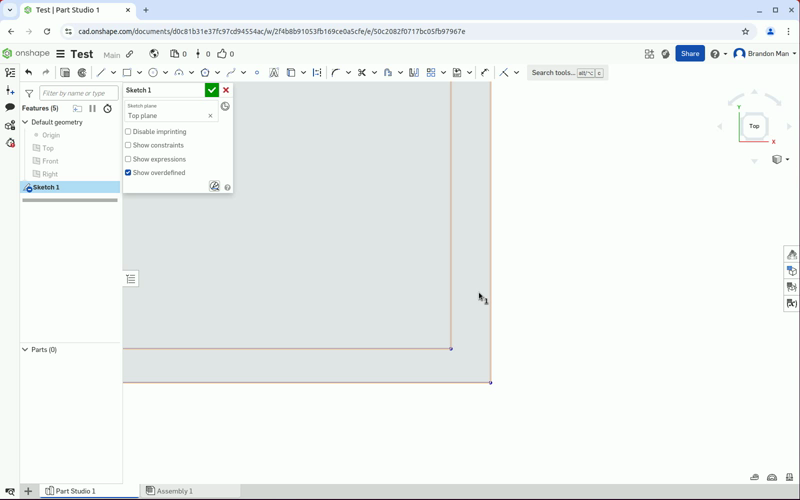
scroll(-6)
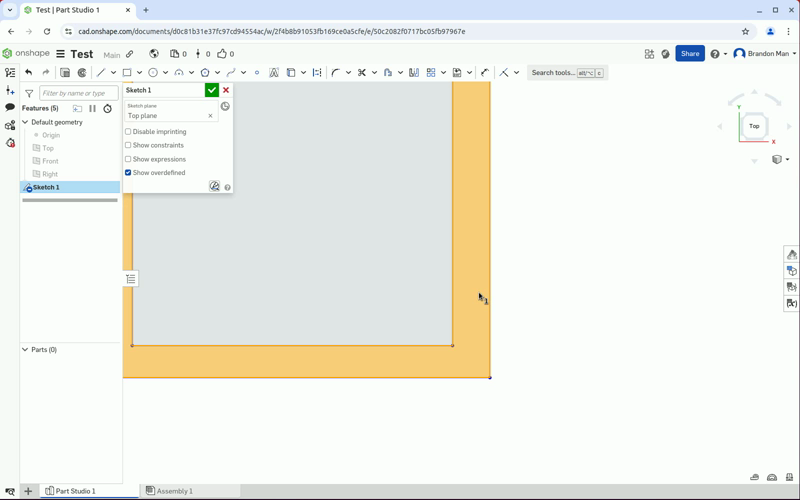
scroll(-6)
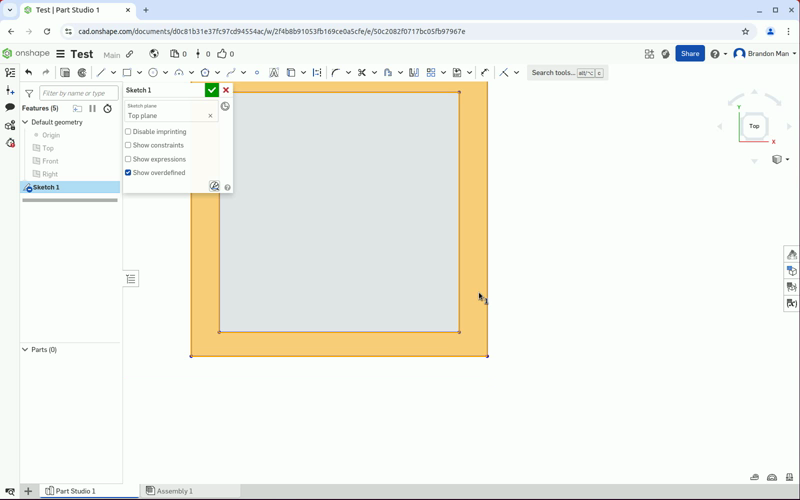
scroll(-6)
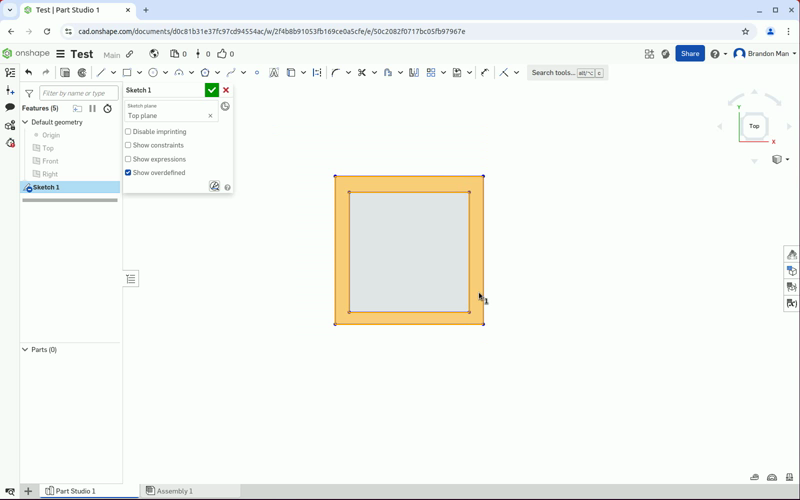
scroll(-6)
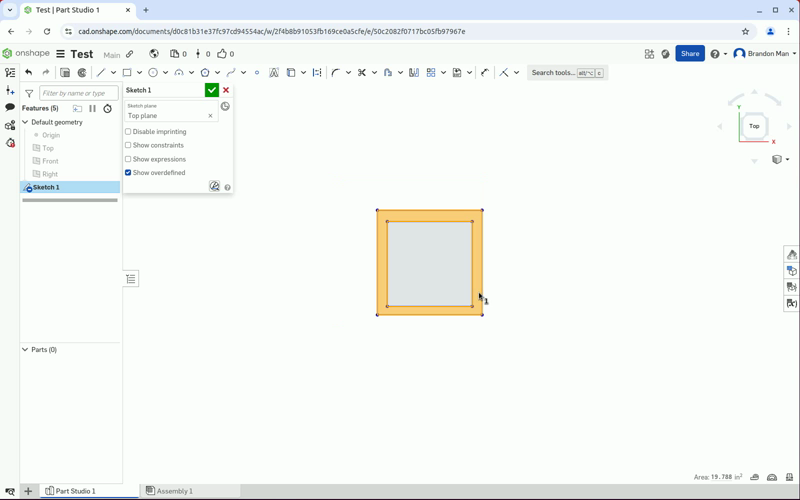
scroll(-6)
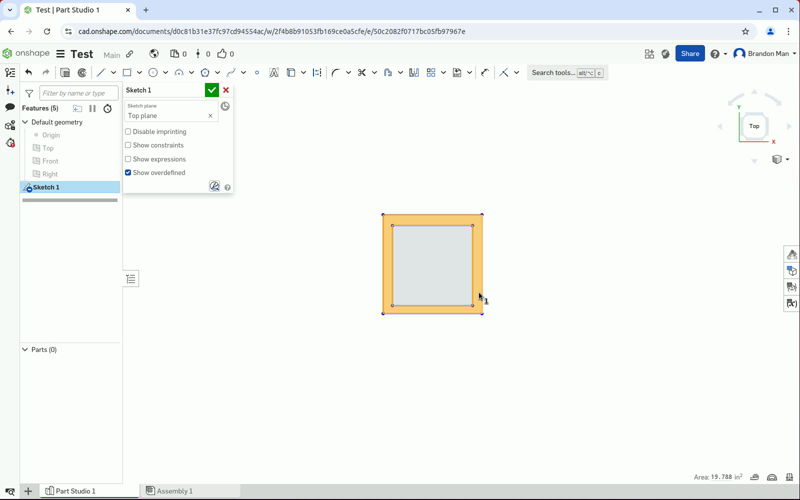
scroll(-6)
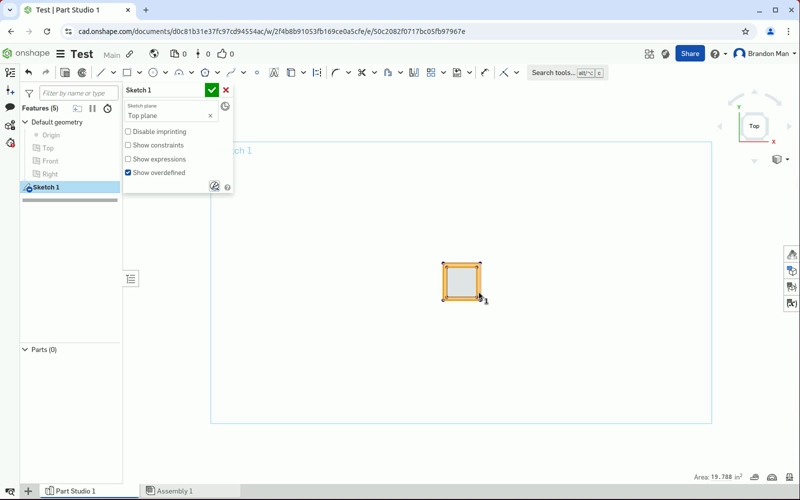
mouse_move(73, 352)
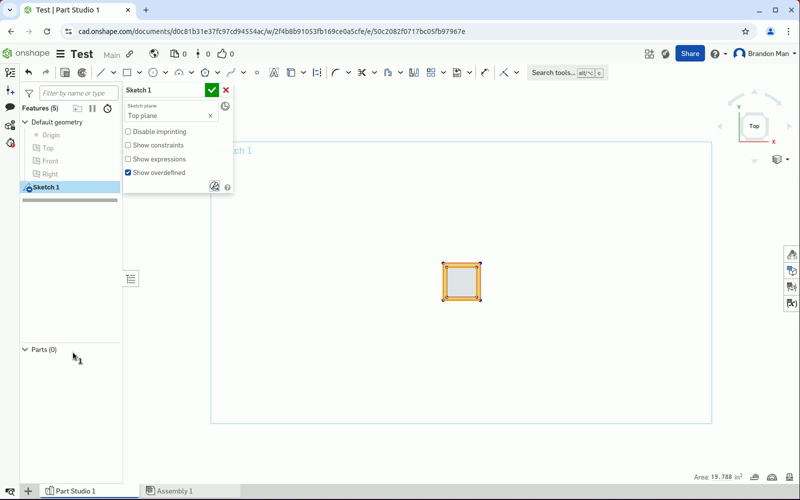
key(shift+y)
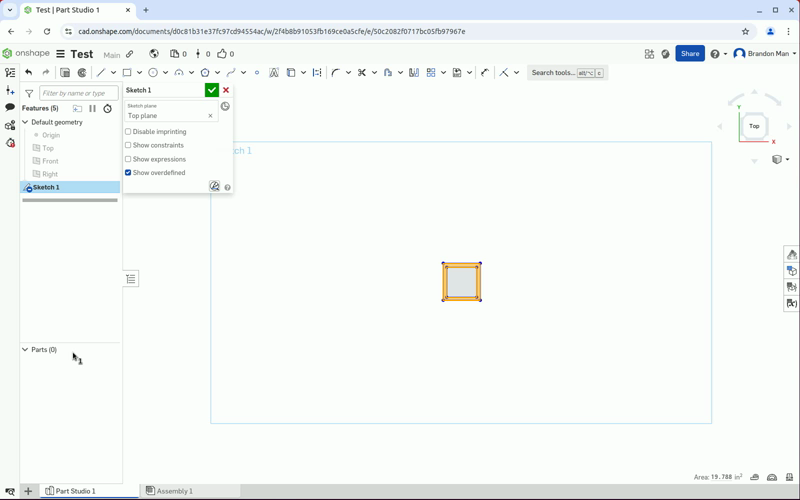
key(shift+e)
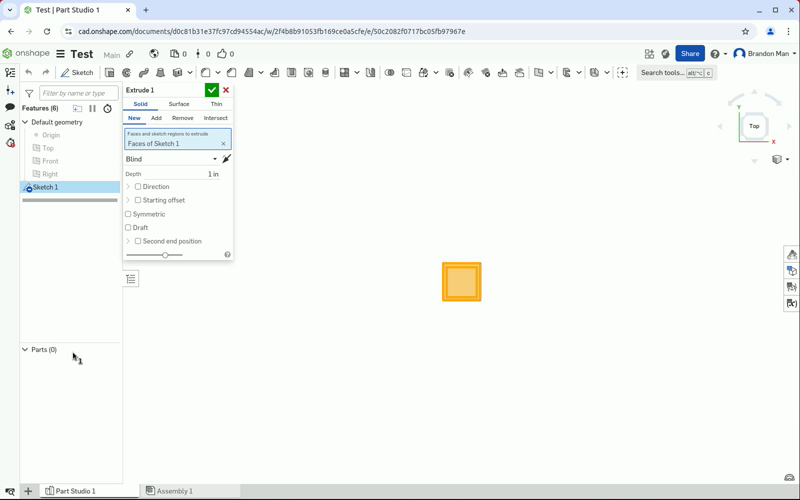
mouse_move(143, 106)
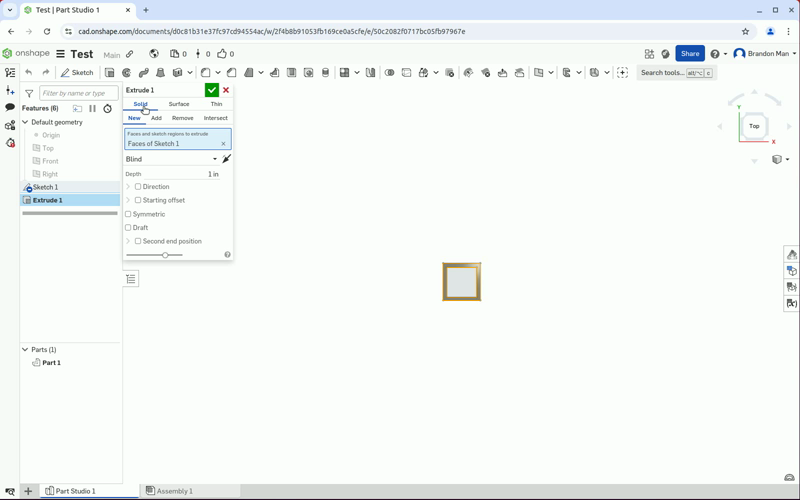
click(143, 106)
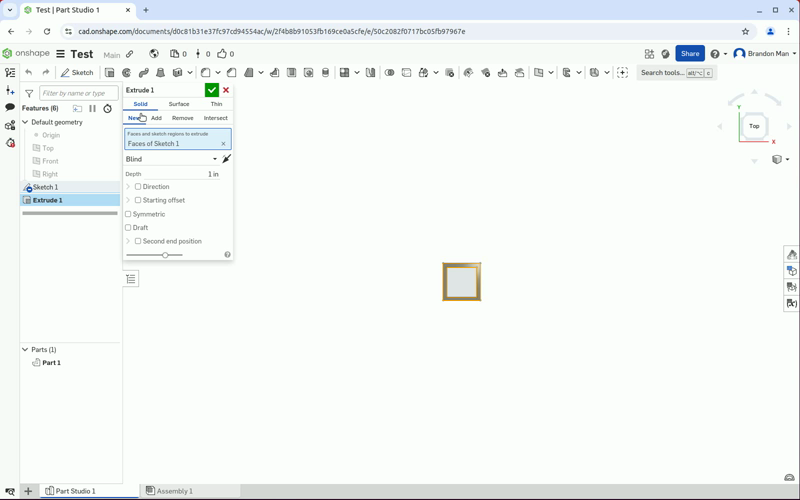
mouse_move(137, 120)
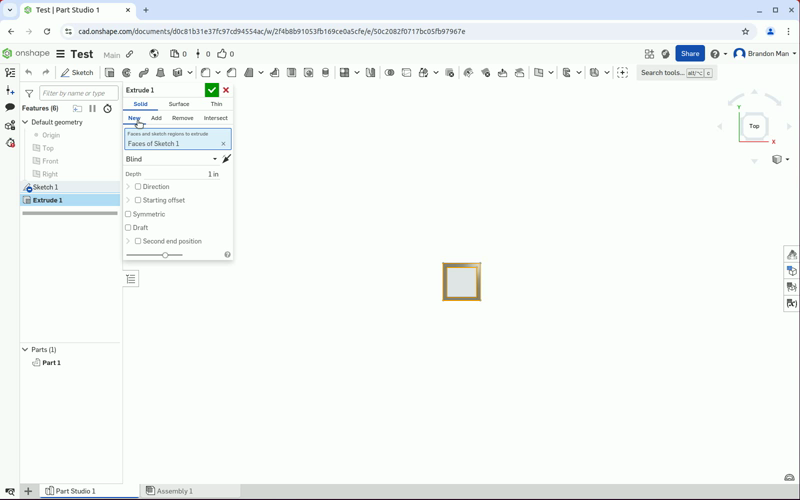
click(137, 120)
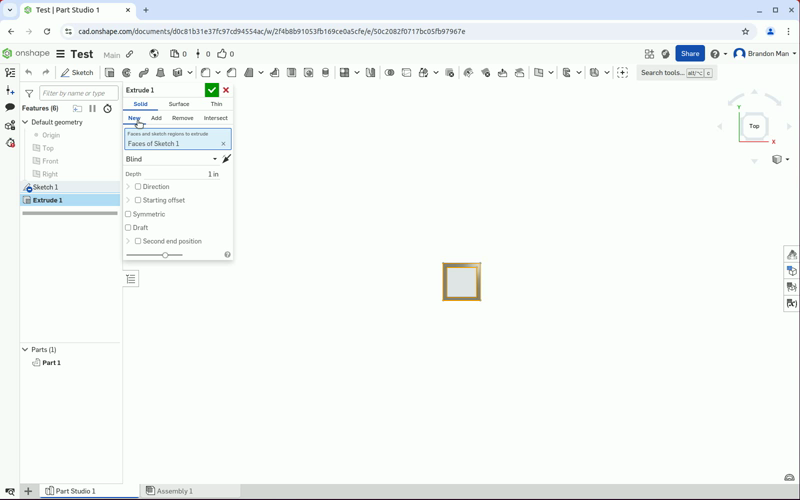
key(tab, 4)
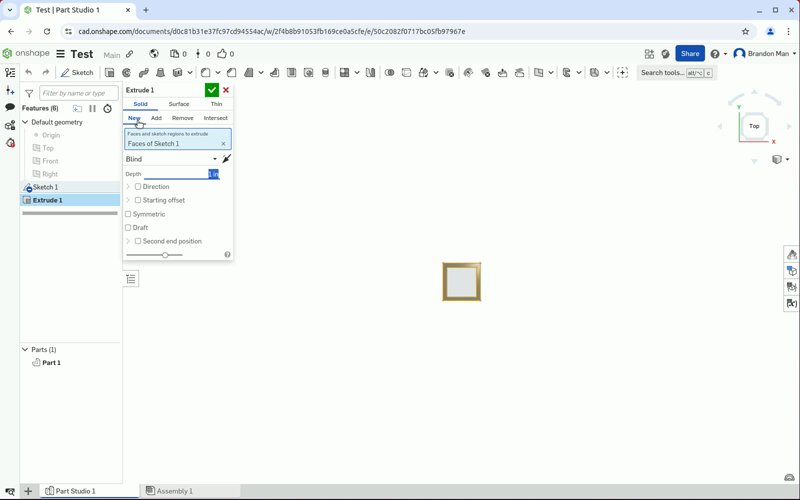
text(-23.108)
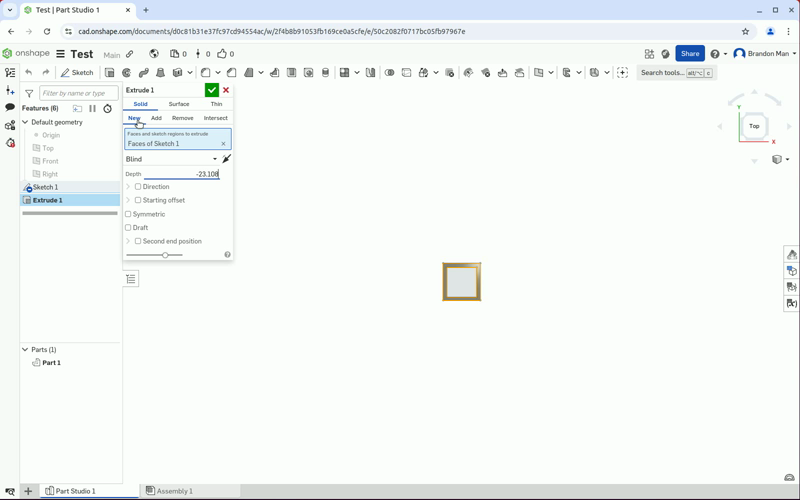
key(enter)
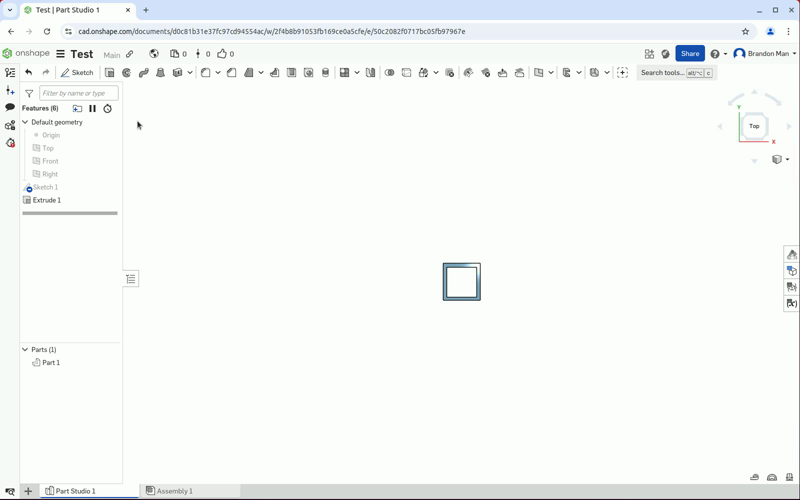
key(shift+h)
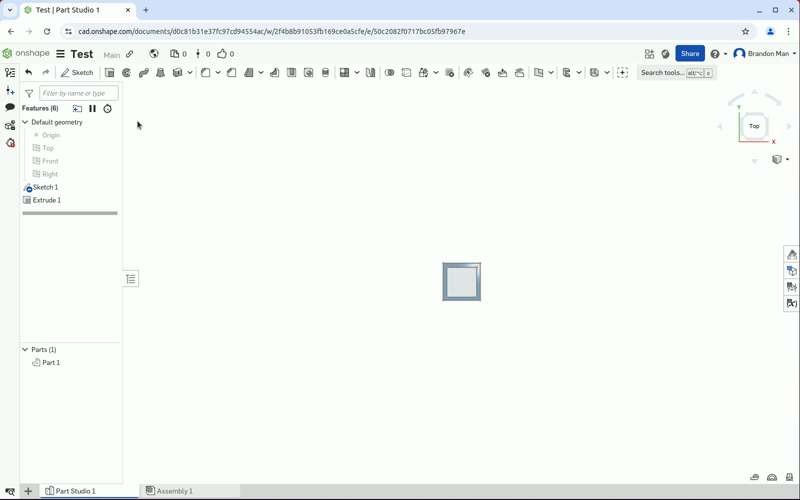
key(shift+h)
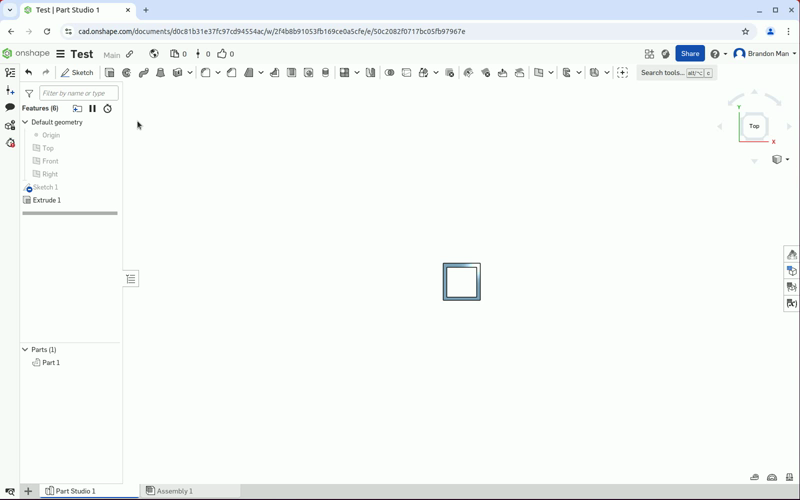
mouse_move(73, 189)
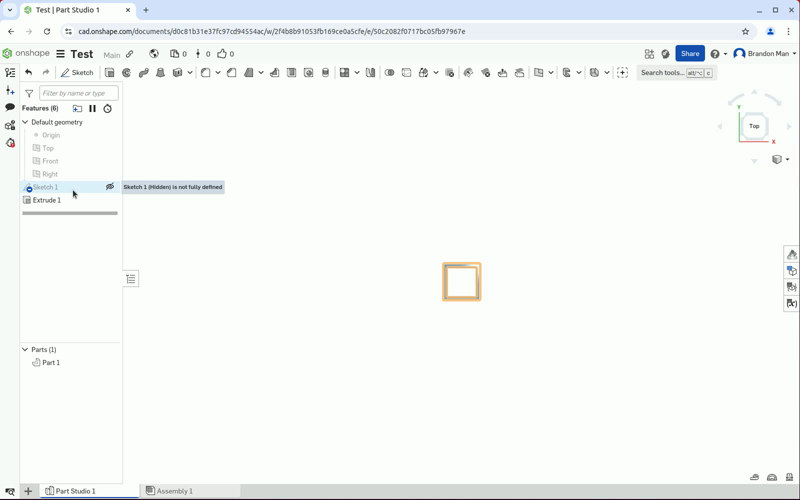
click(73, 189)
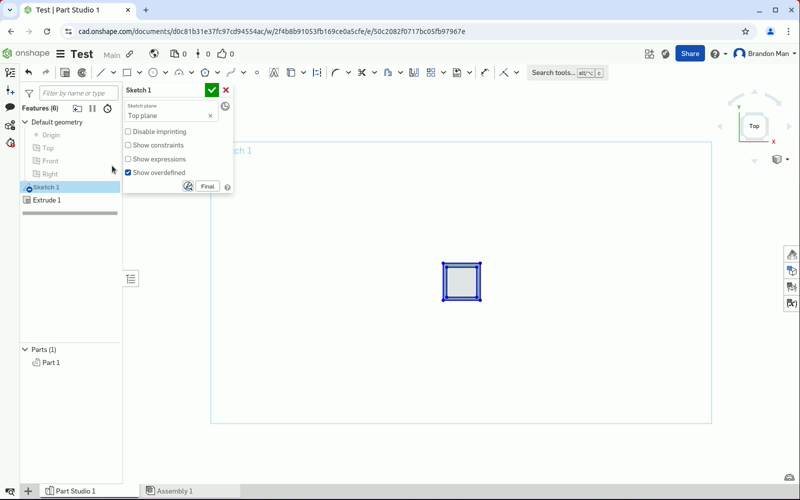
mouse_move(229, 92)
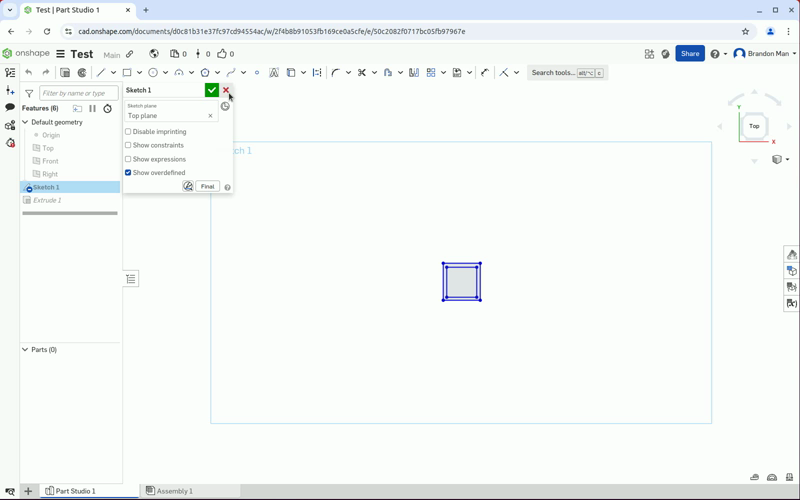
click(229, 92)
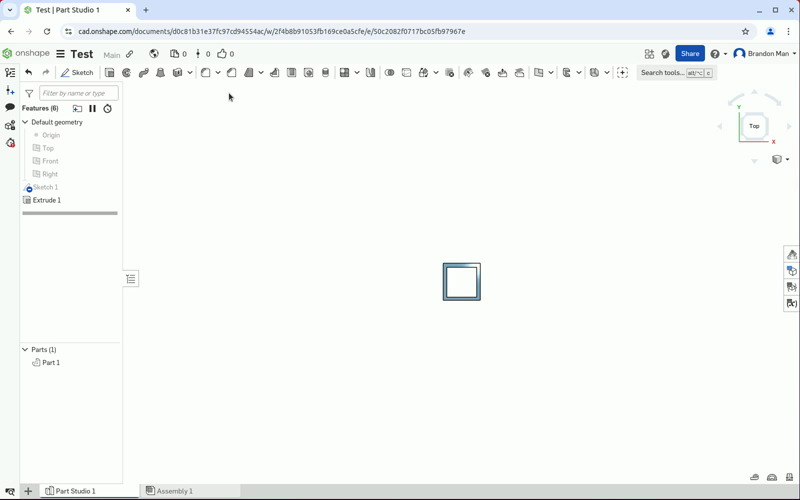
mouse_move(73, 352)
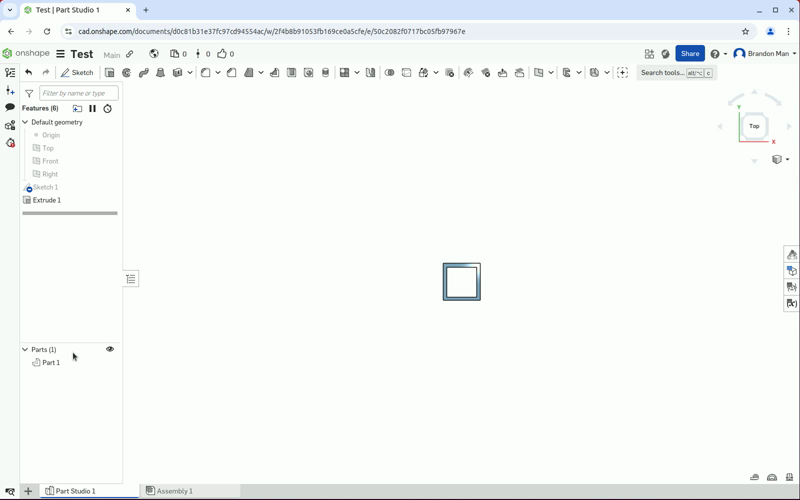
key(y)
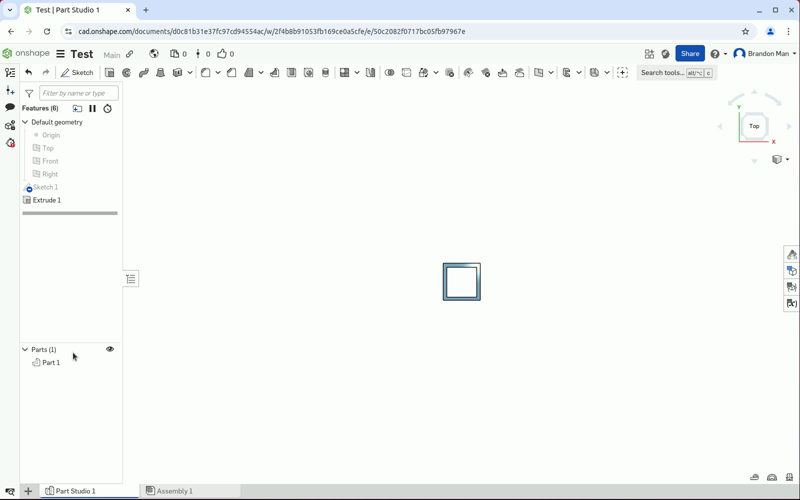
key(shift+p)
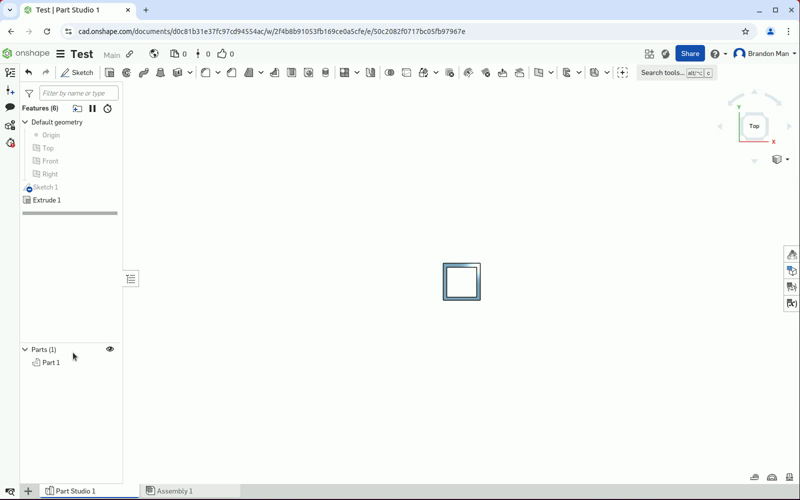
key(space)
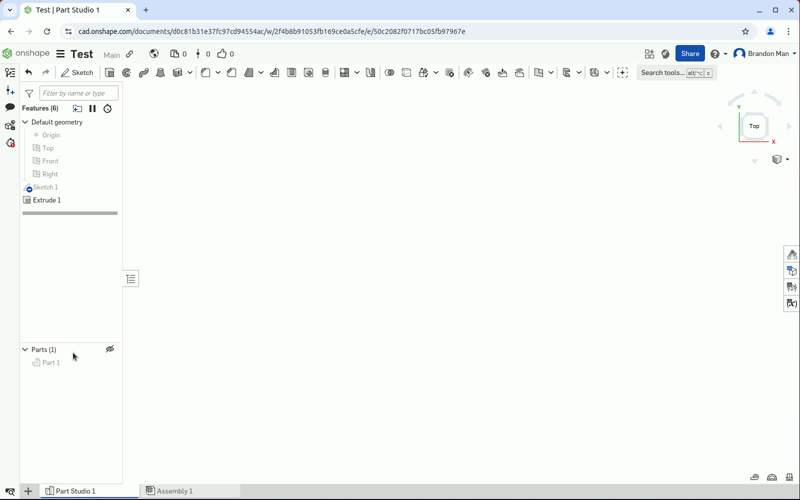
key_down(shift)
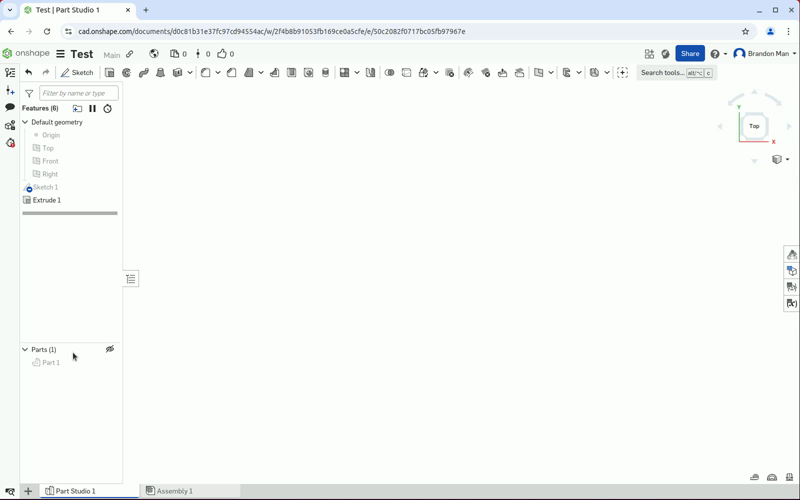
key(up)
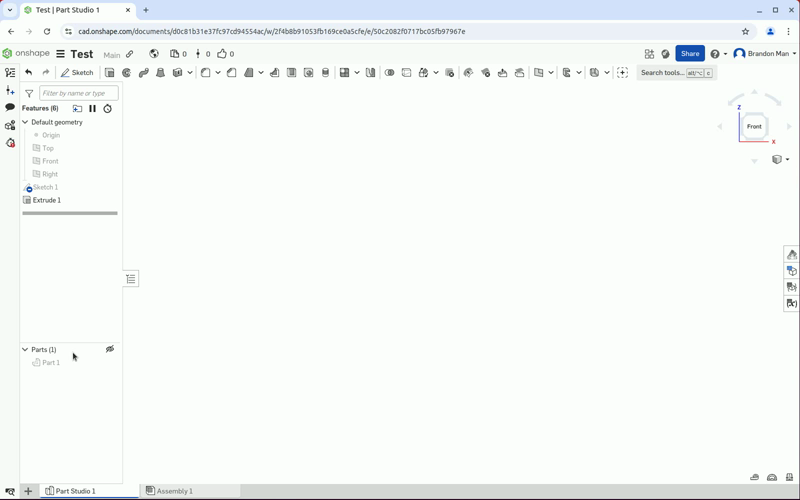
key_up(shift)
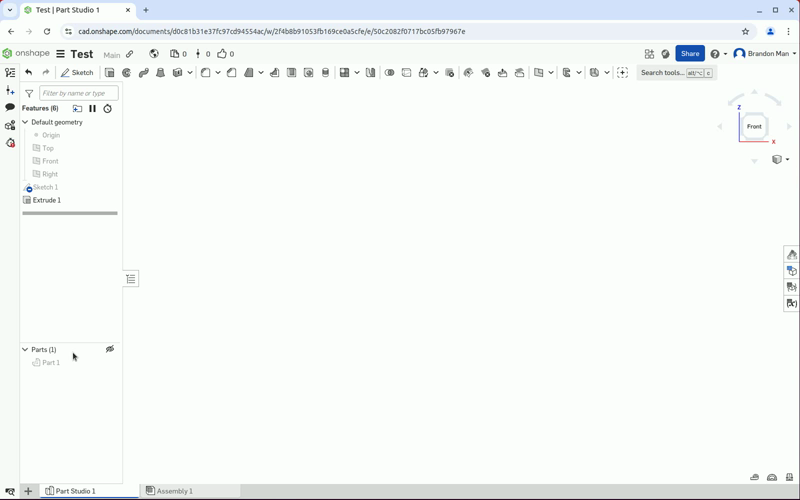
key(space)
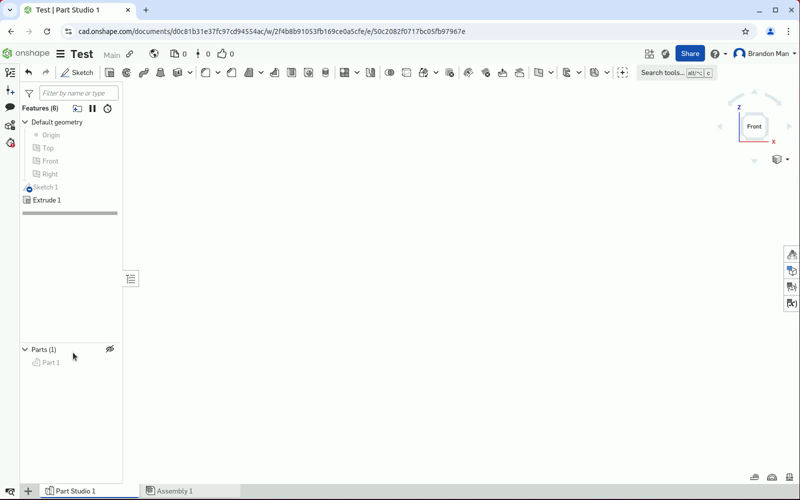
key_down(shift)
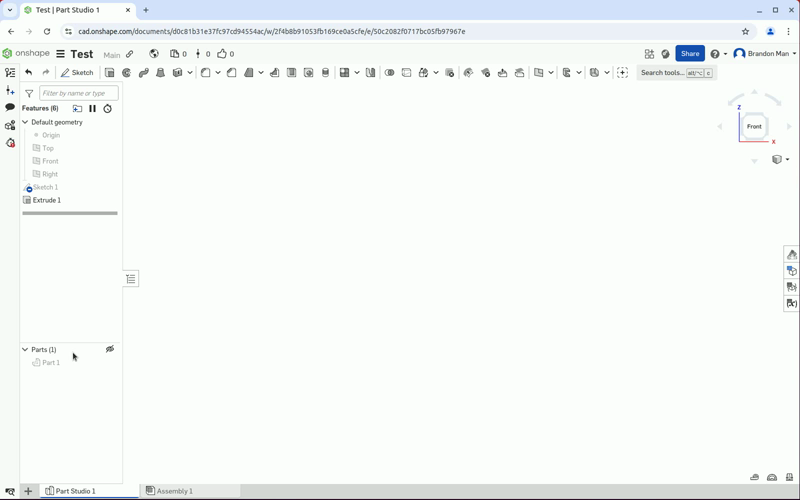
key(left)
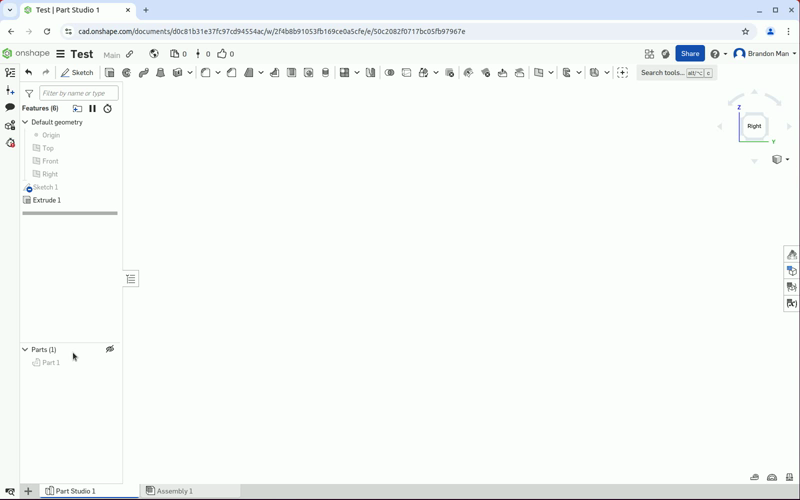
key_up(shift)
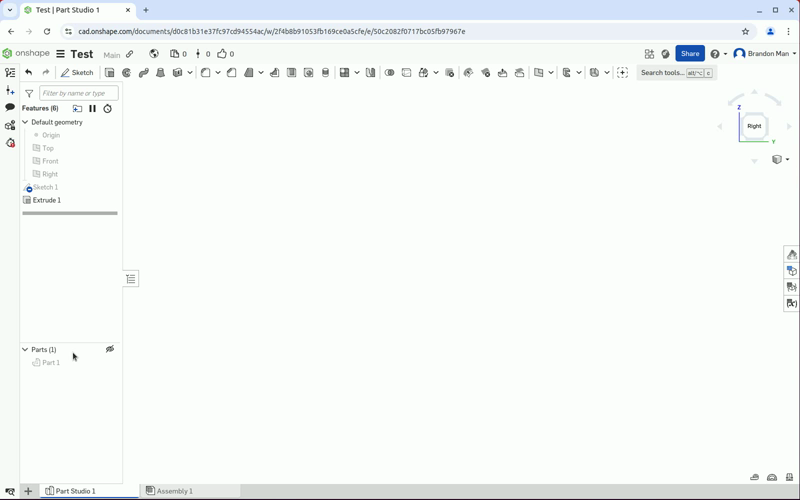
mouse_move(73, 352)
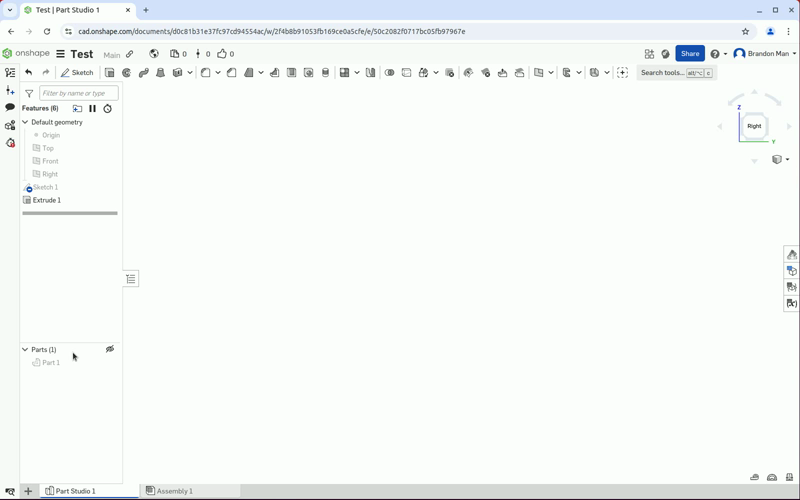
key(shift+y)
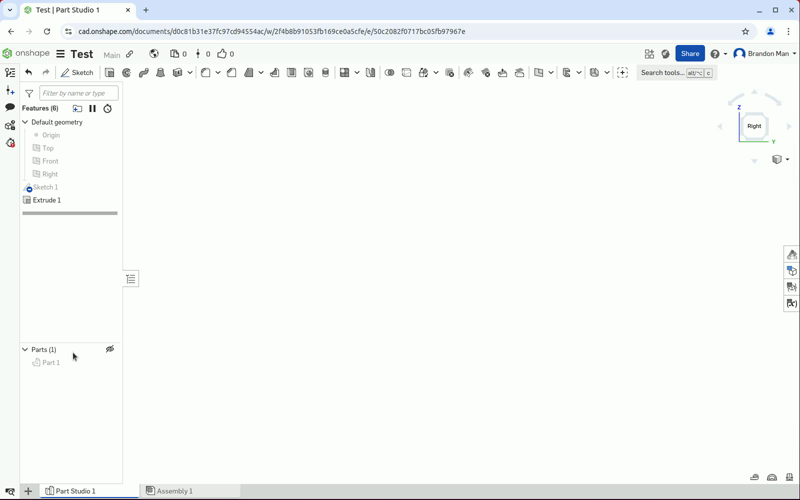
key(shift+s)
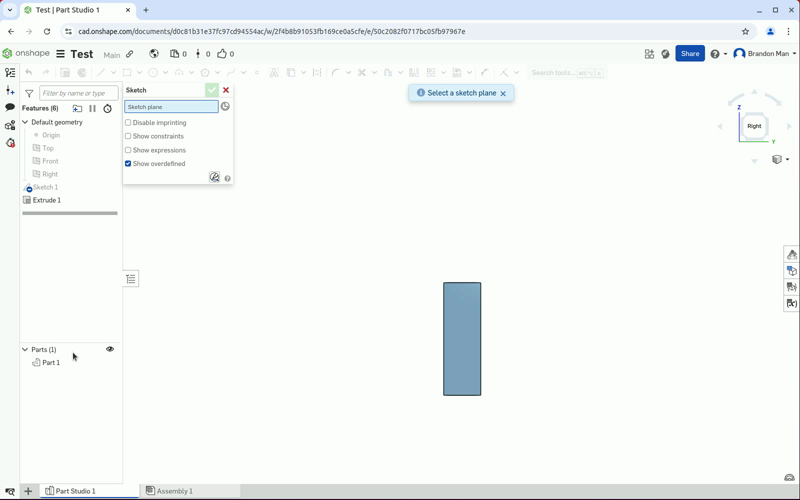
mouse_move(73, 176)
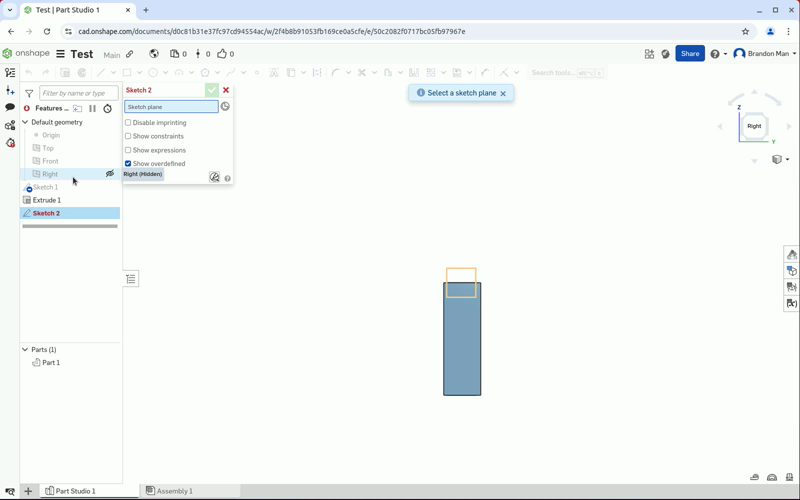
click(73, 176)
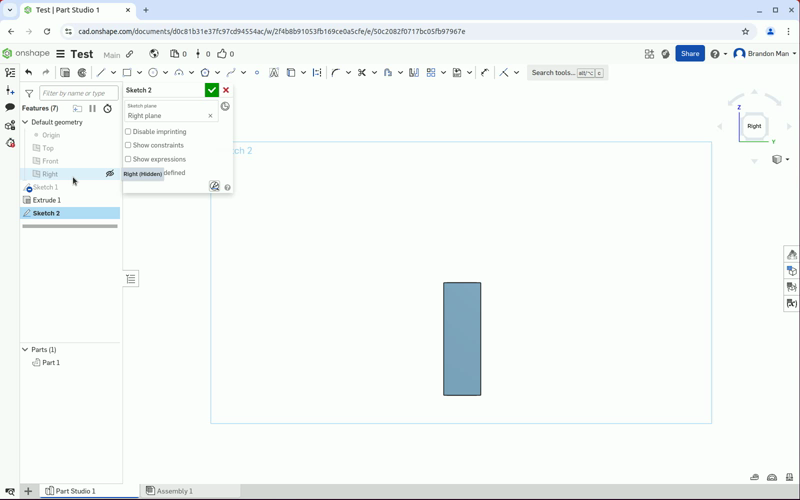
mouse_move(73, 352)
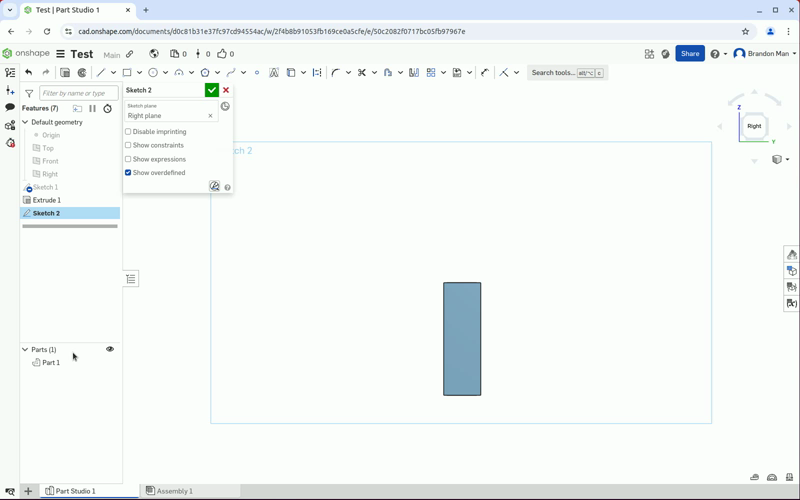
key(y)
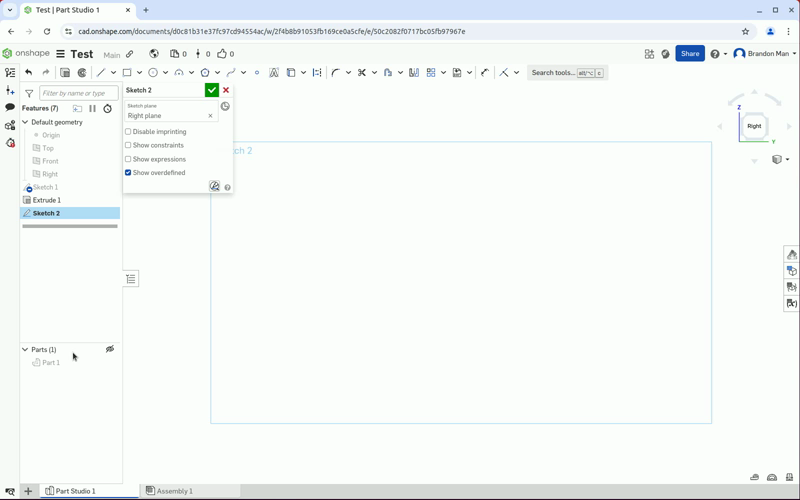
key(c)
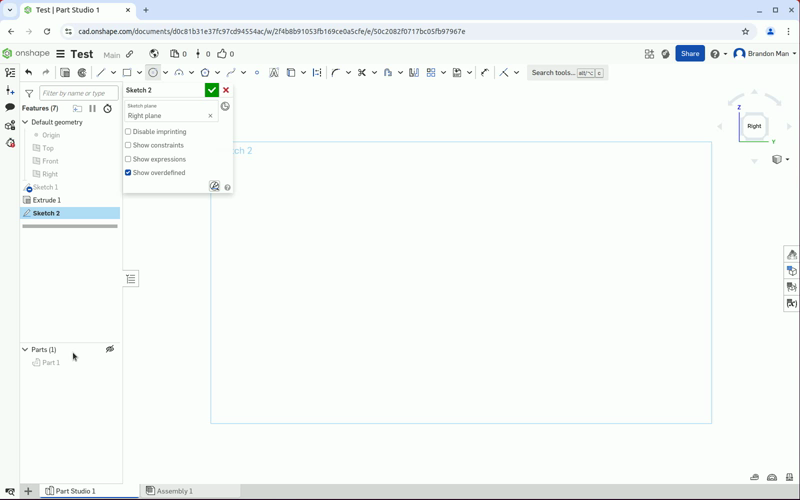
key_down(shift)
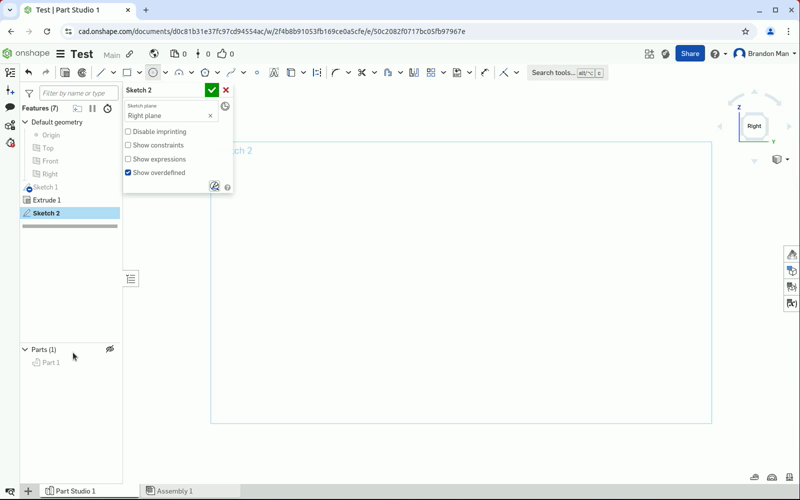
mouse_move(461, 261)
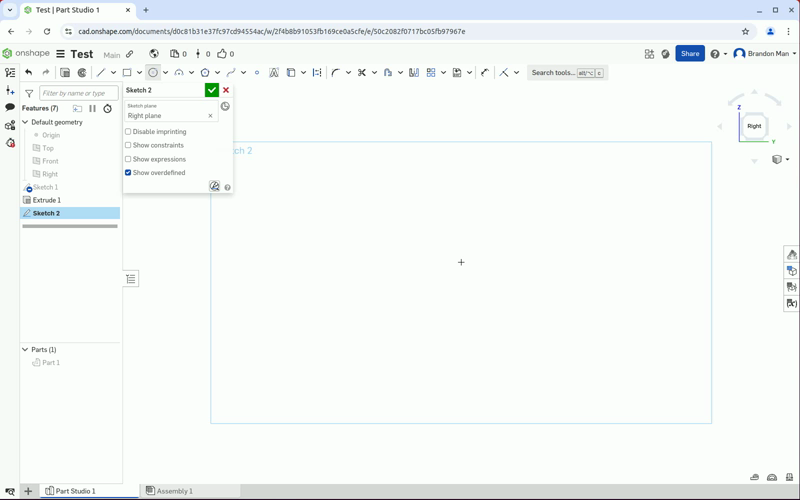
click(461, 261)
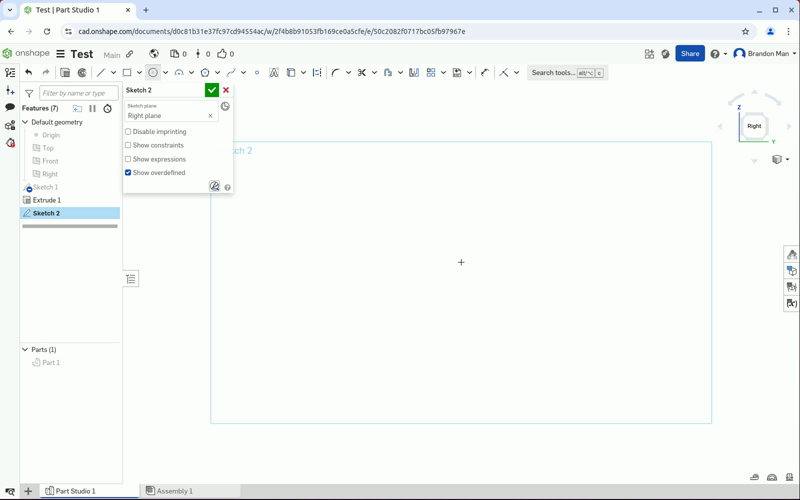
key_up(shift)
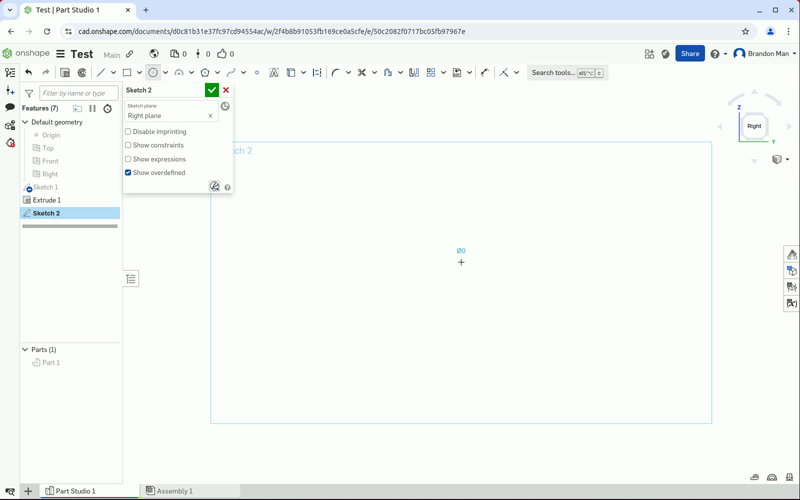
mouse_move(490, 261)
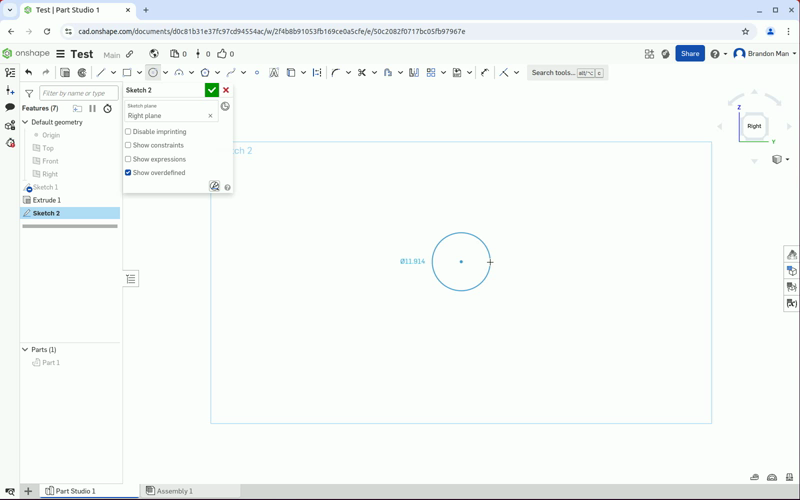
click(490, 261)
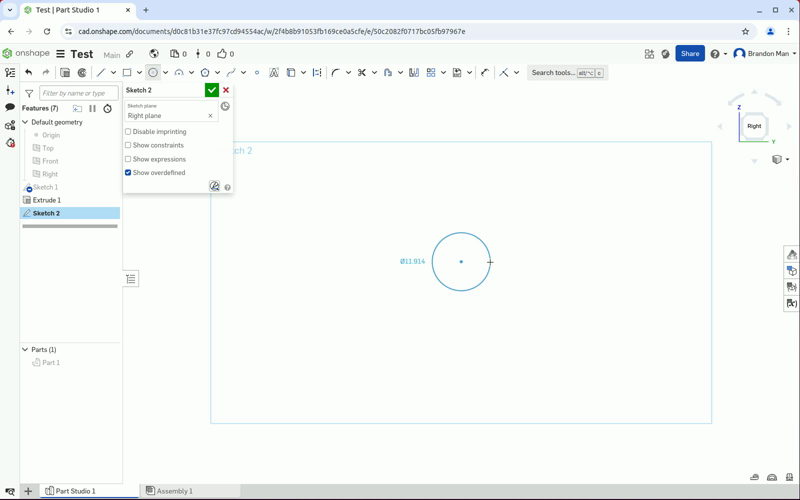
key(esc)
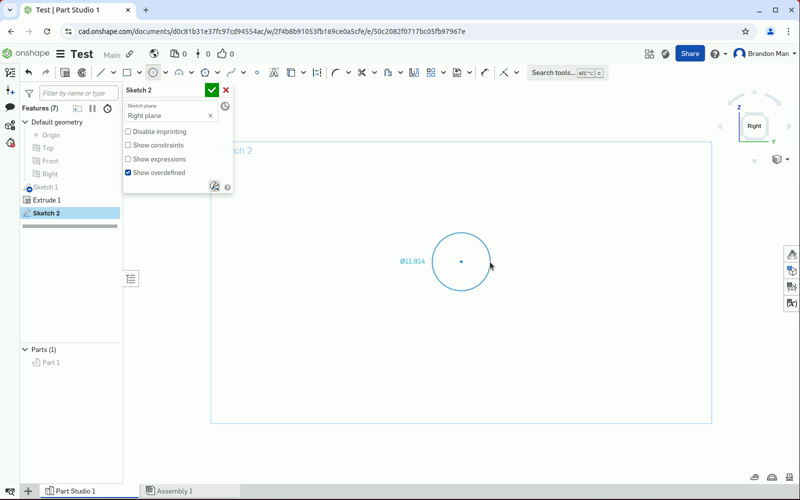
key(c)
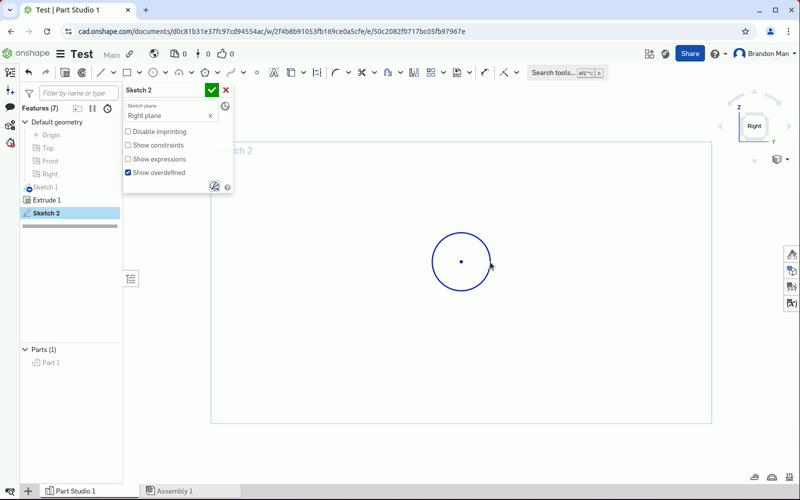
key_down(shift)
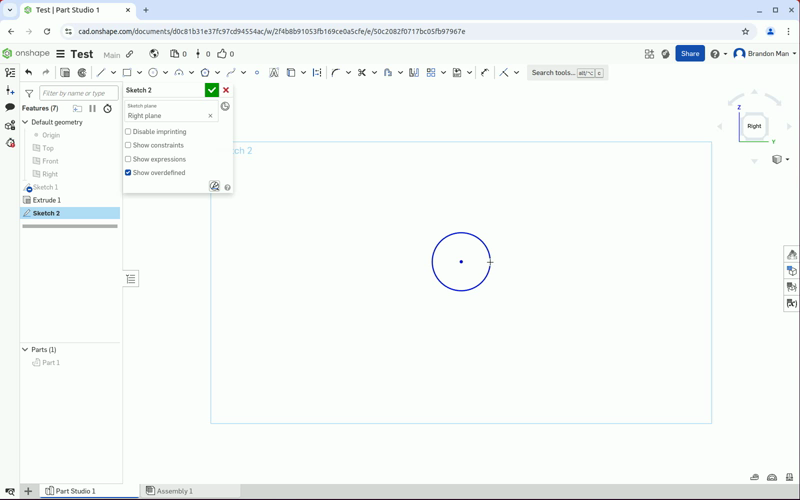
mouse_move(461, 261)
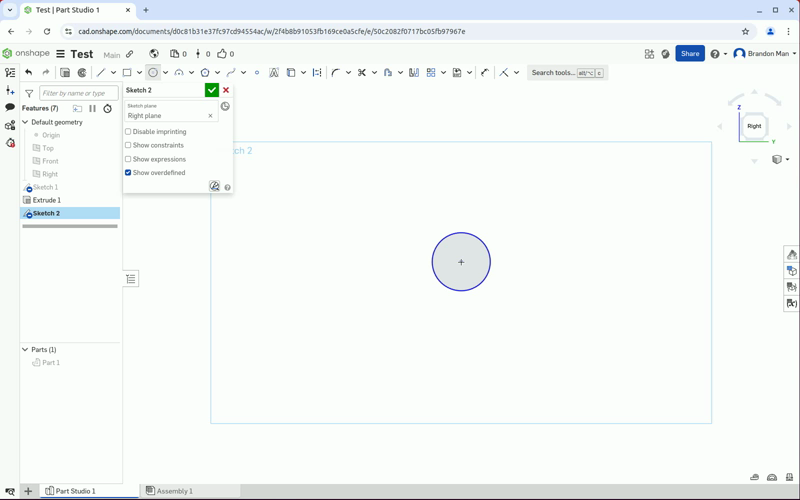
click(461, 261)
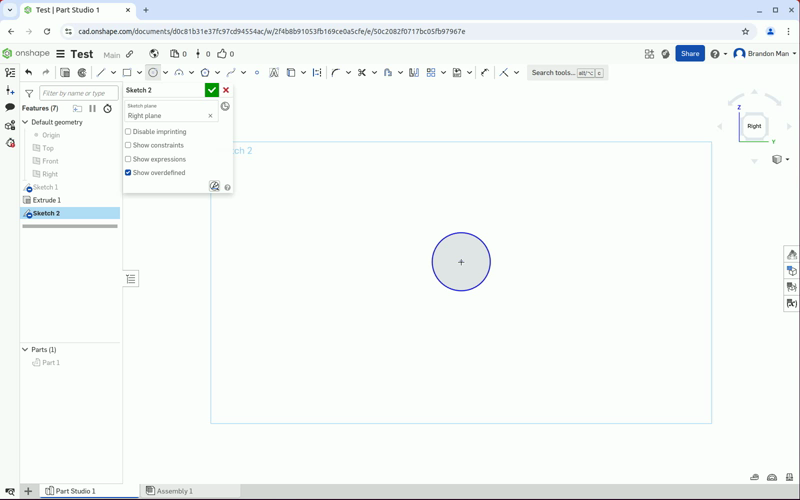
key_up(shift)
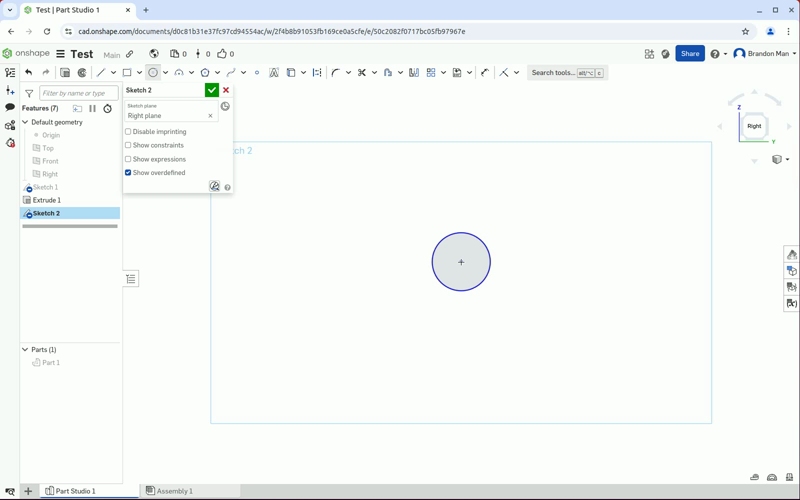
mouse_move(472, 261)
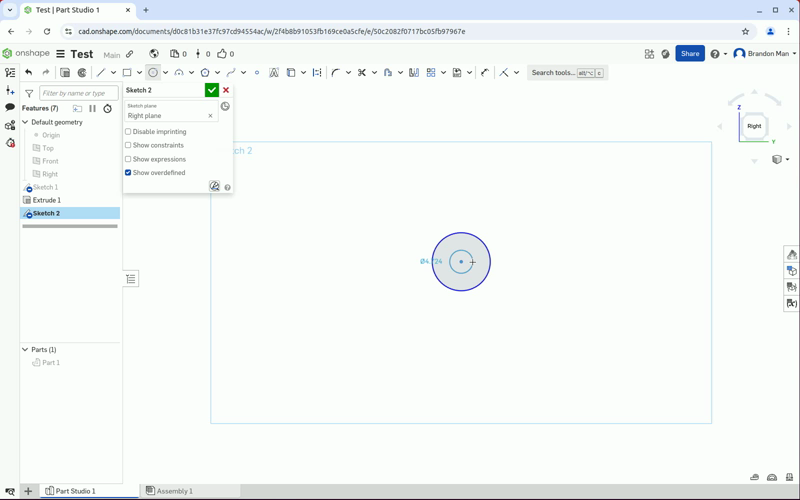
click(472, 261)
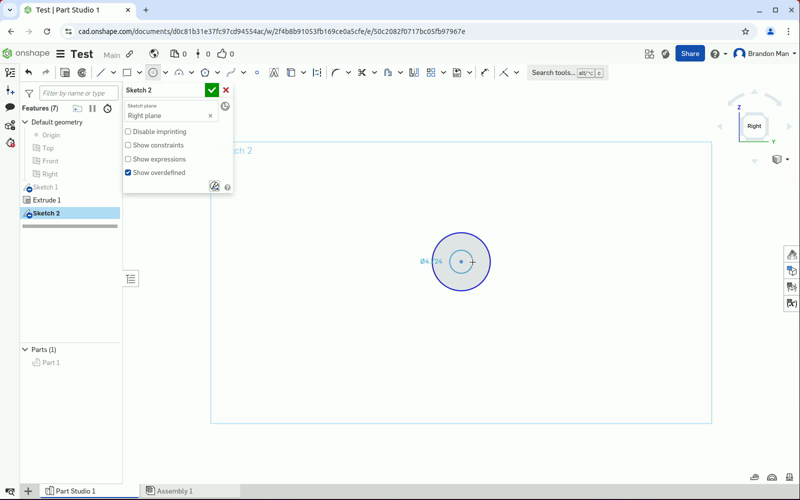
key(esc)
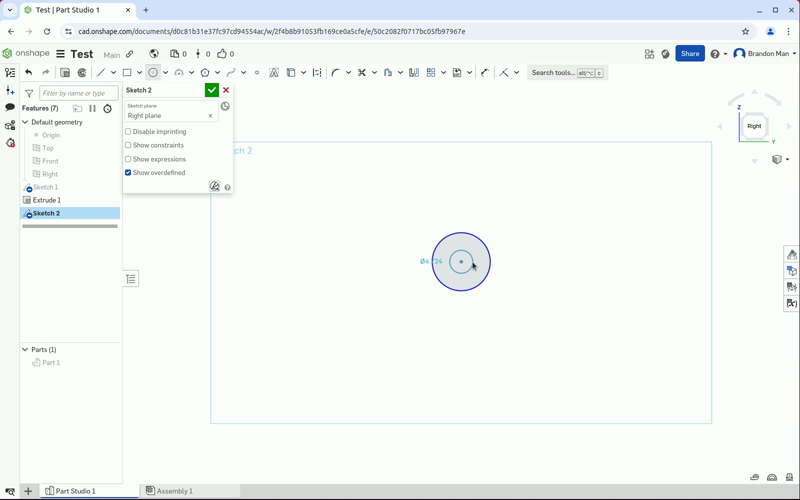
mouse_move(437, 262)
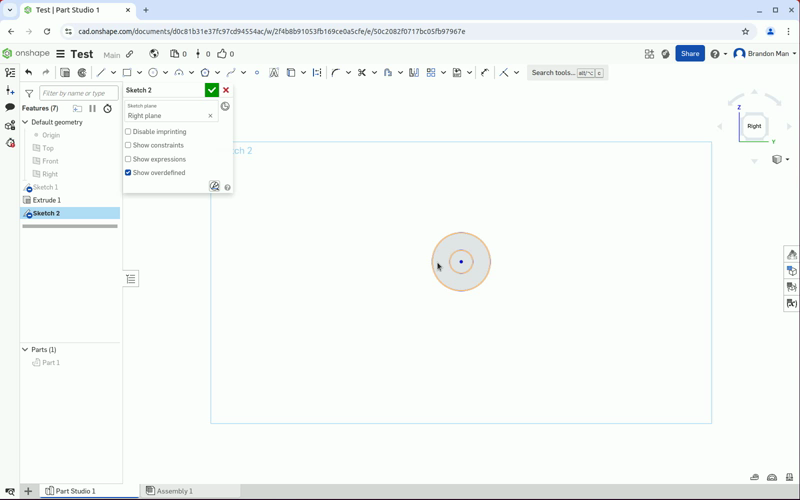
click(437, 262)
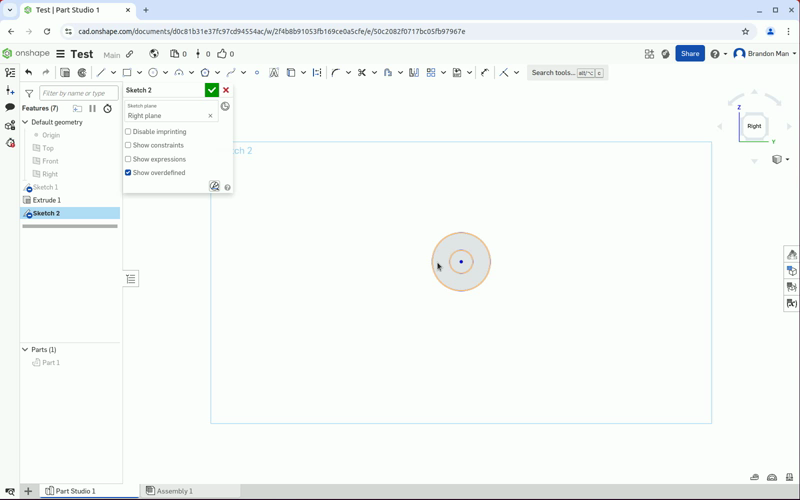
mouse_move(73, 352)
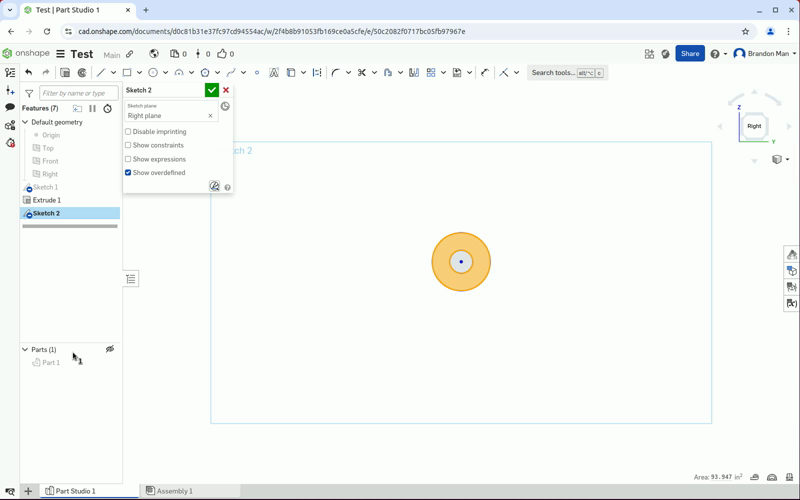
key(shift+y)
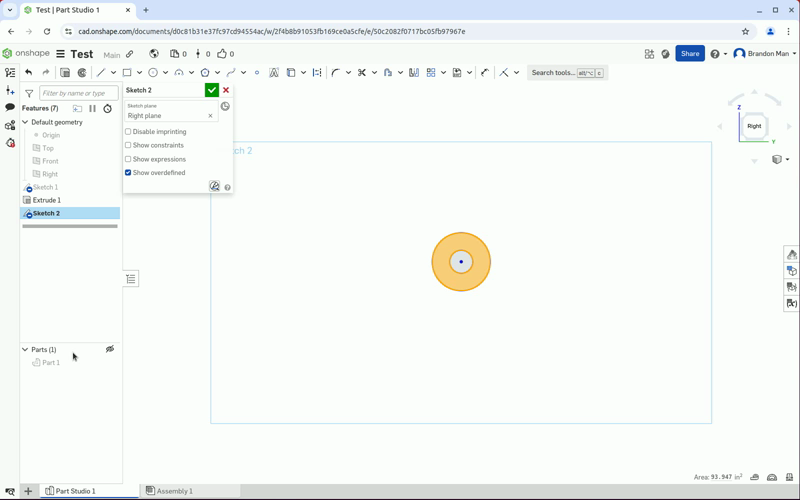
key(shift+e)
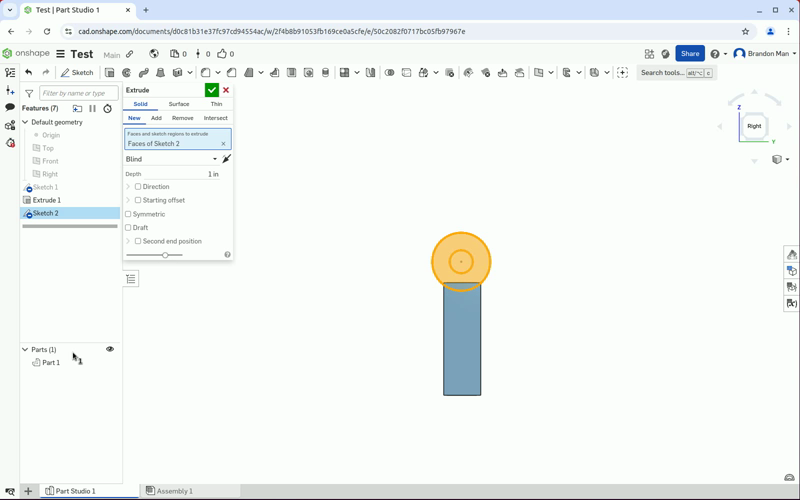
mouse_move(143, 106)
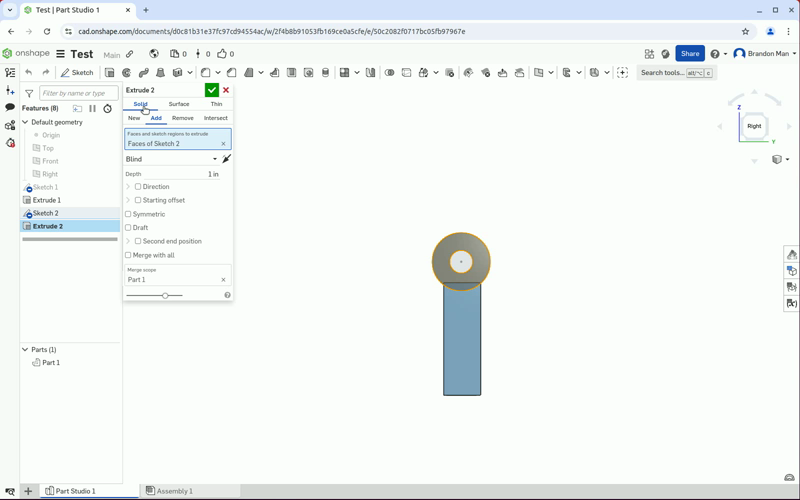
click(143, 106)
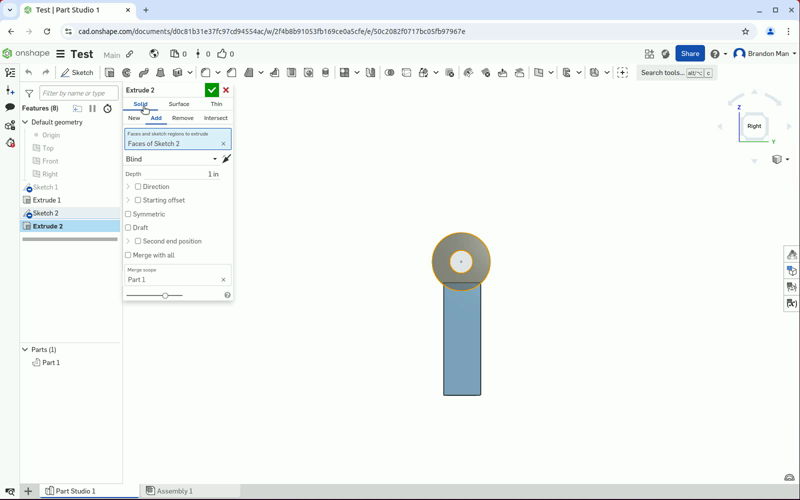
mouse_move(137, 120)
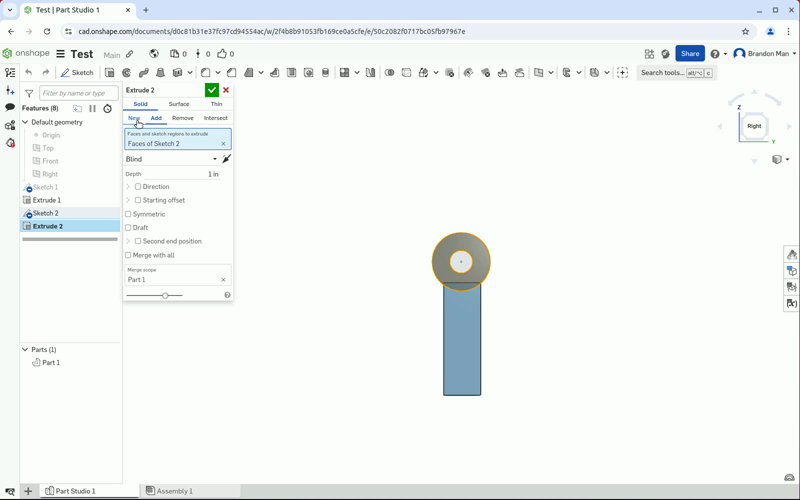
click(137, 120)
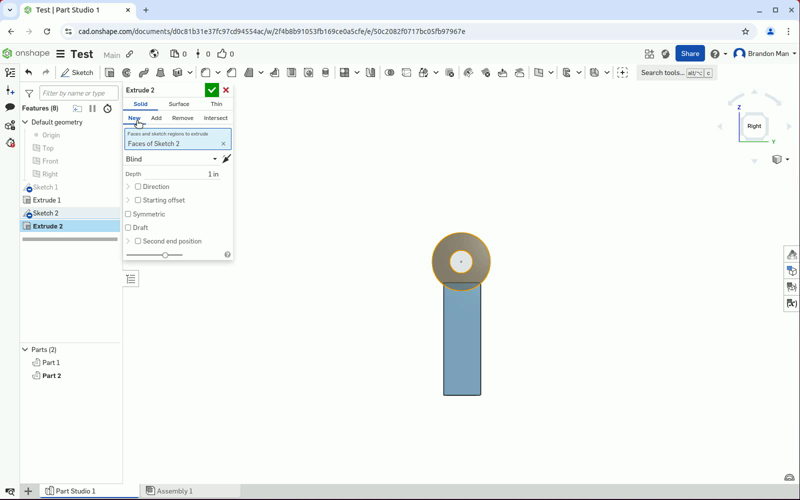
key(tab, 4)
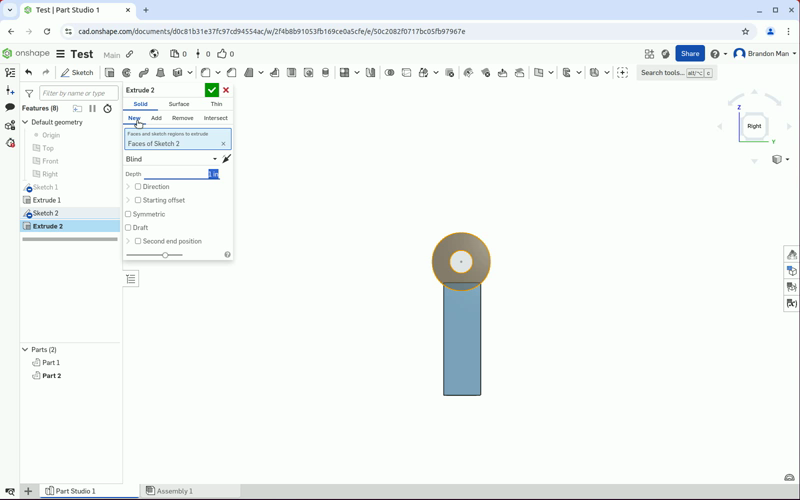
text(13.962)
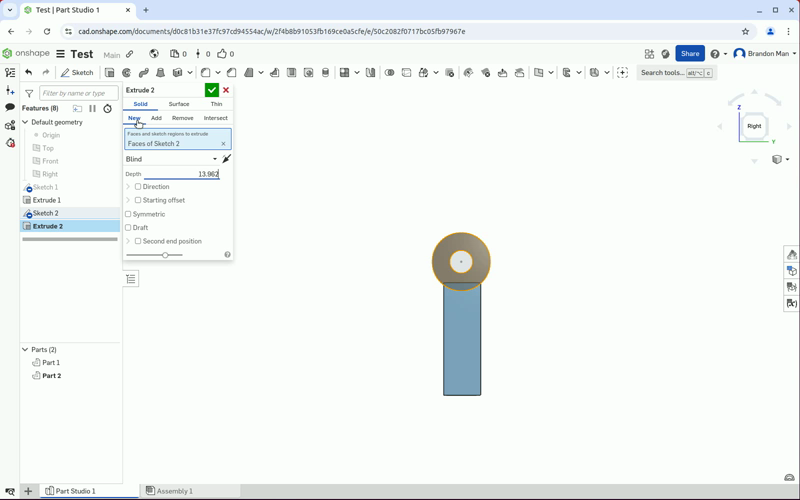
key(tab, 3)
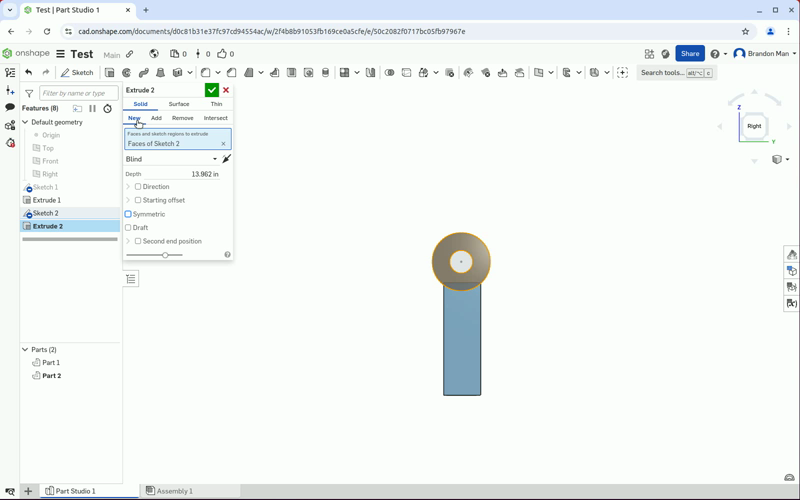
key(space)
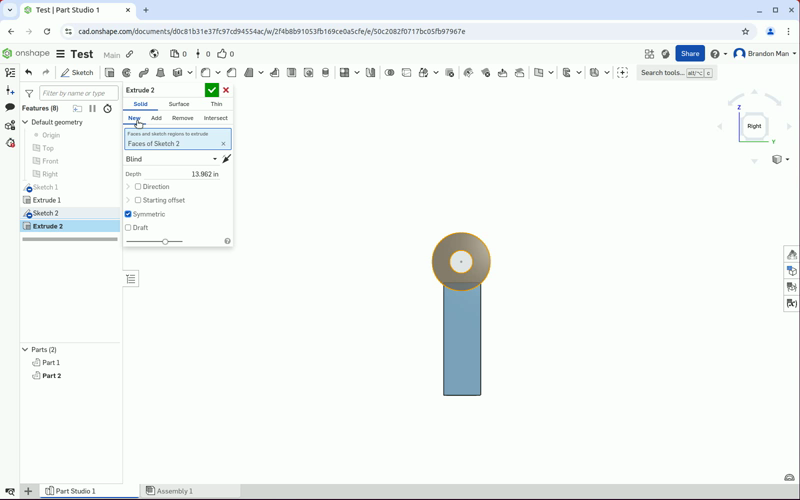
key(enter)
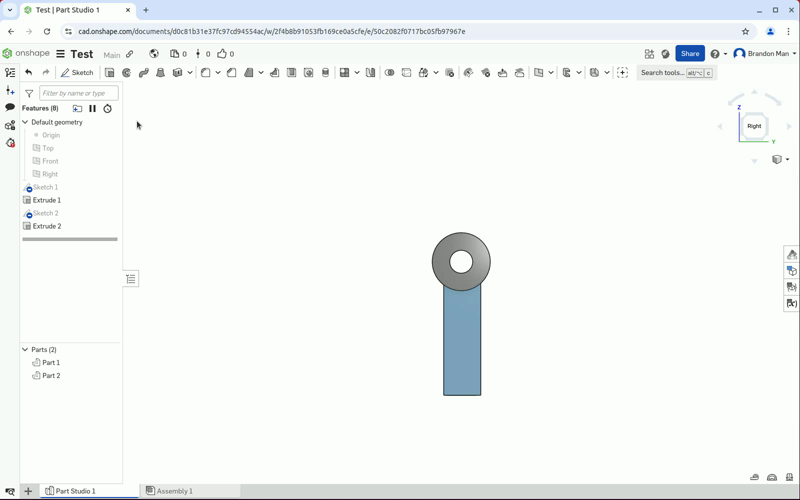
key(shift+h)
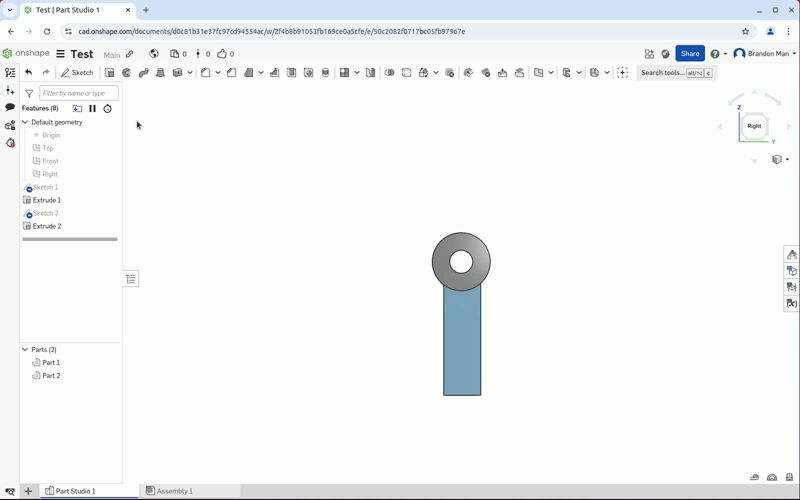
key(shift+h)
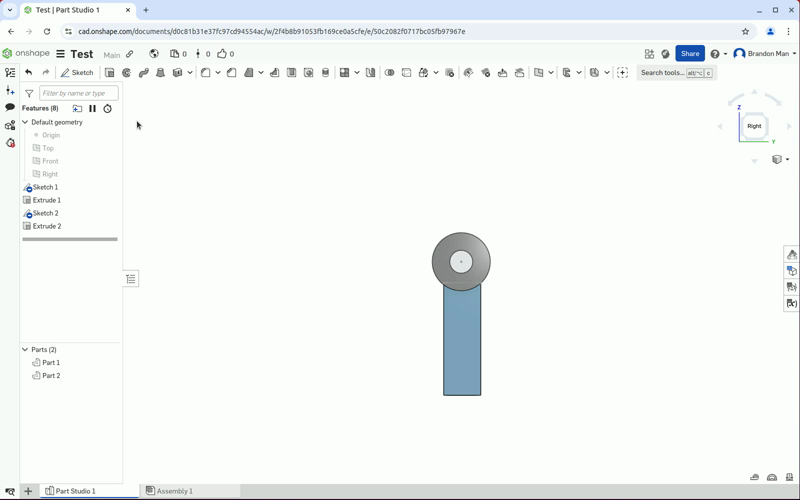
key(shift+7)
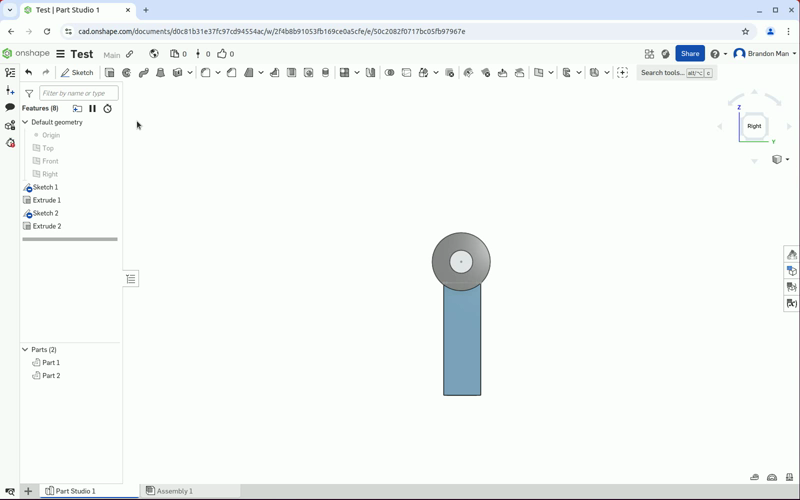
key(right, 2)
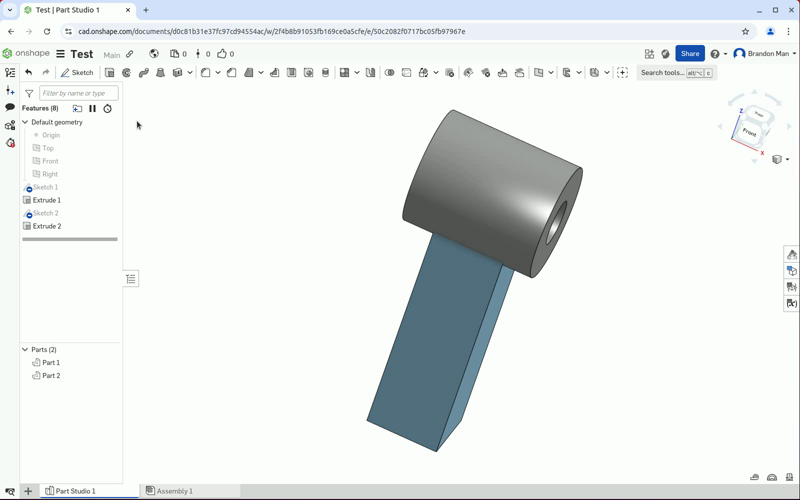
key(down, 2)
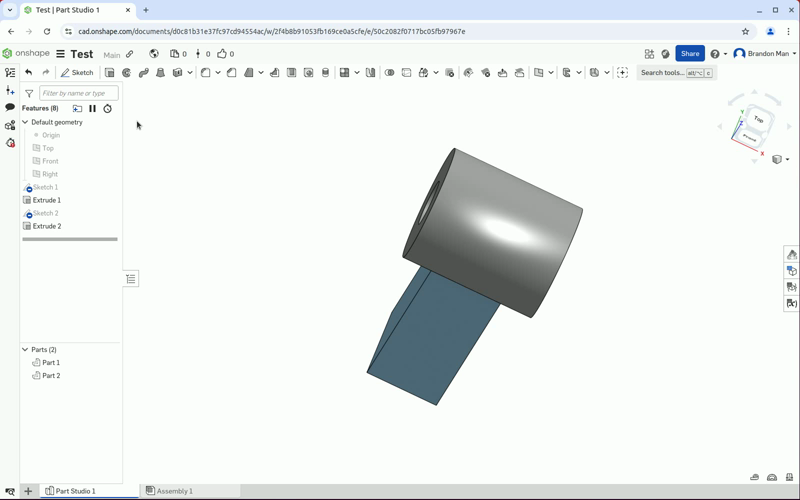
key(up, 2)
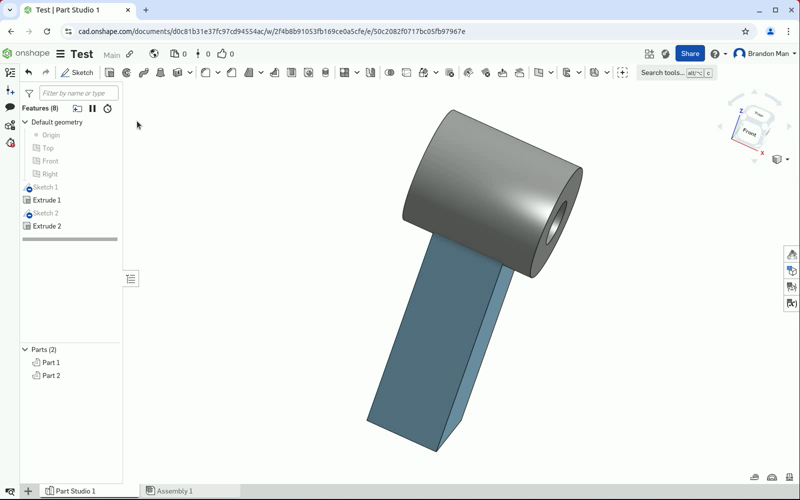
key(left, 2)
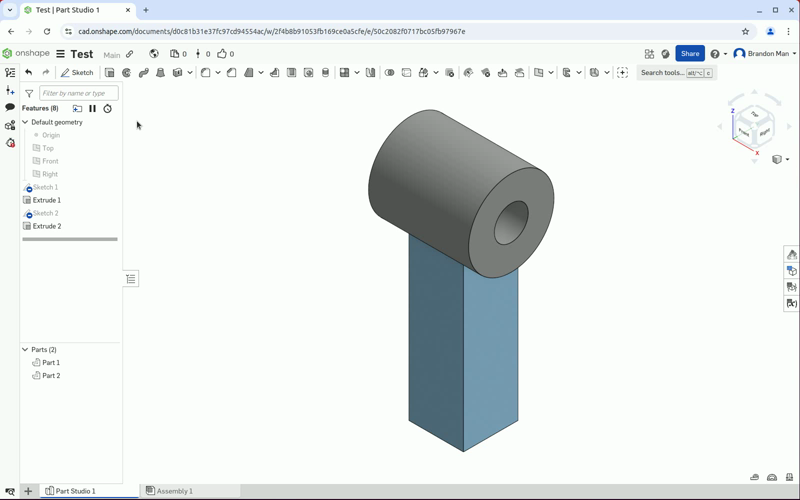
mouse_move(73, 189)
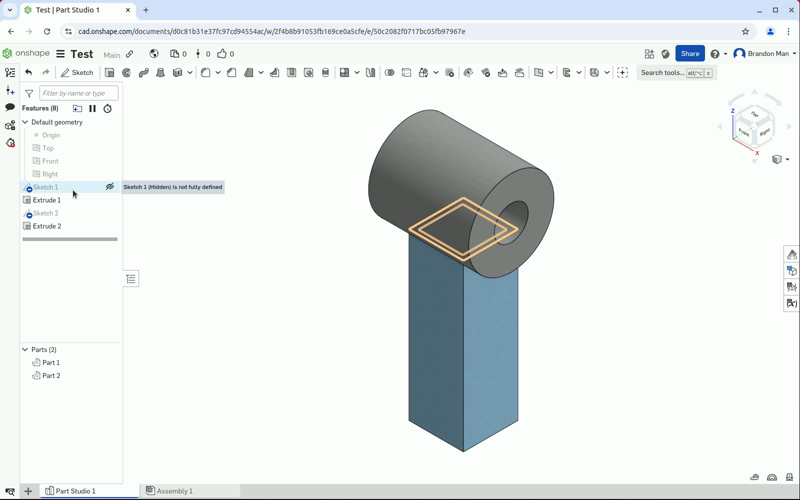
click(73, 189)